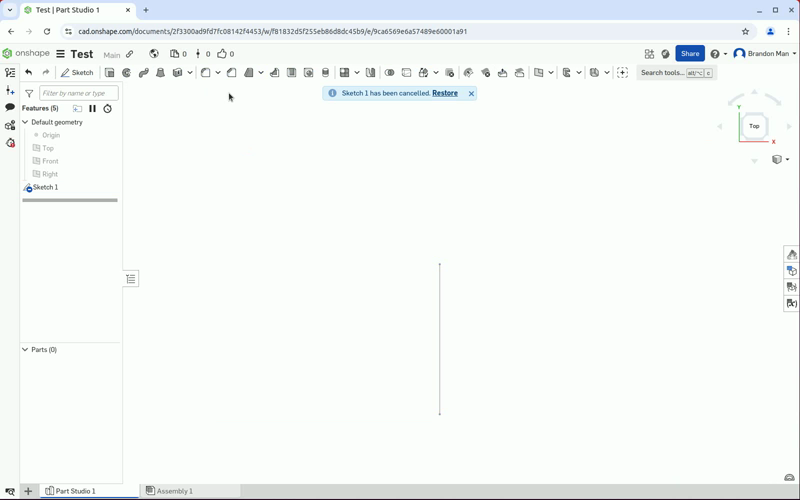
key(shift+h)
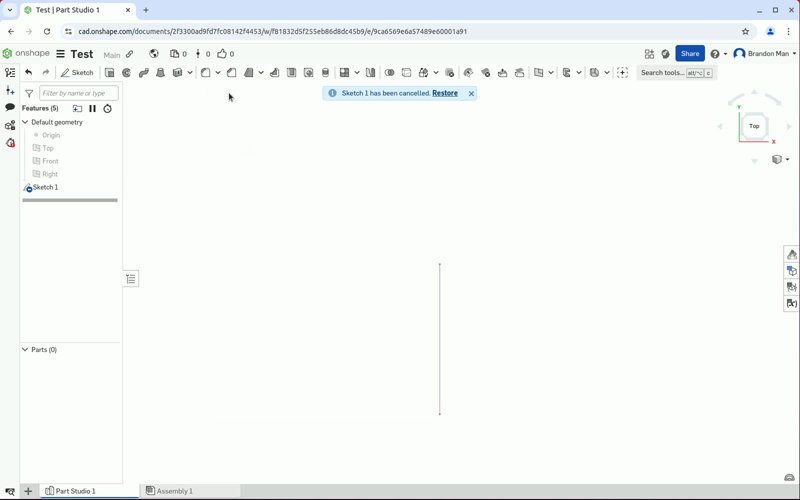
key(shift+s)
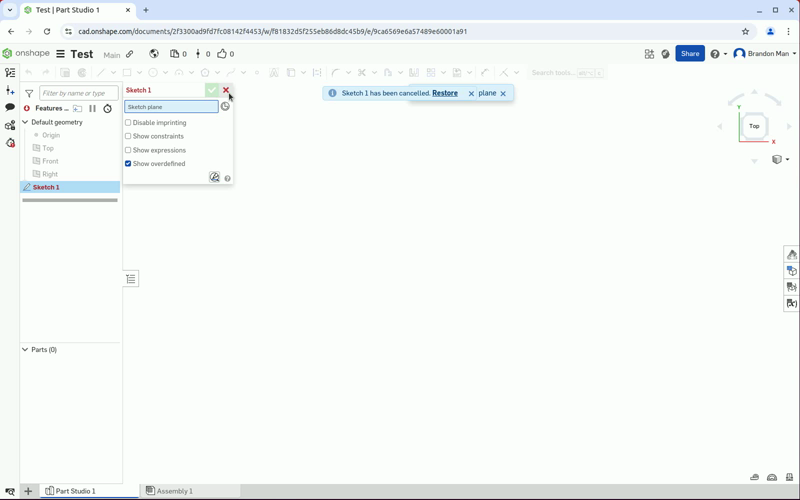
mouse_move(73, 150)
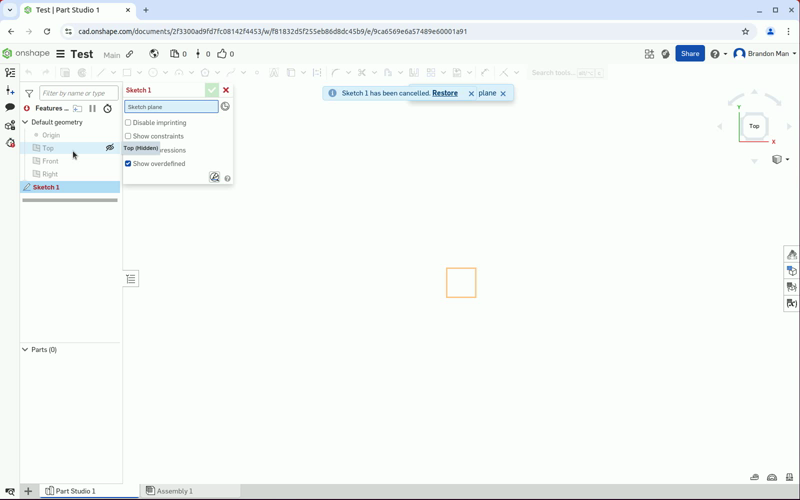
click(73, 150)
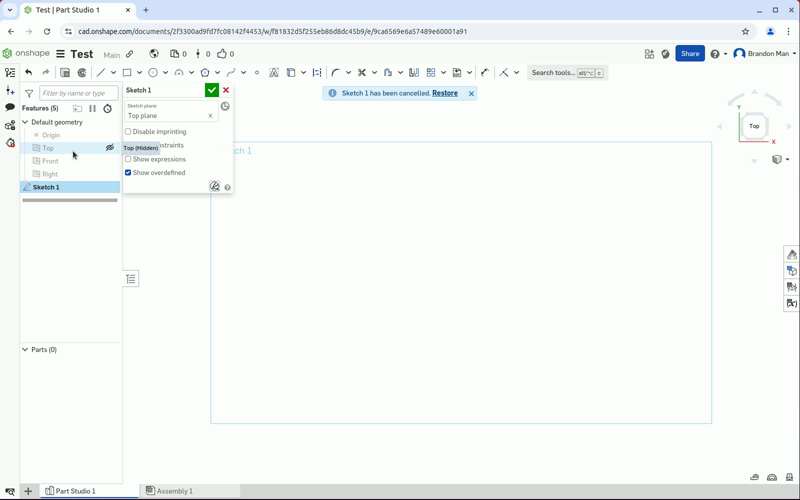
mouse_move(73, 352)
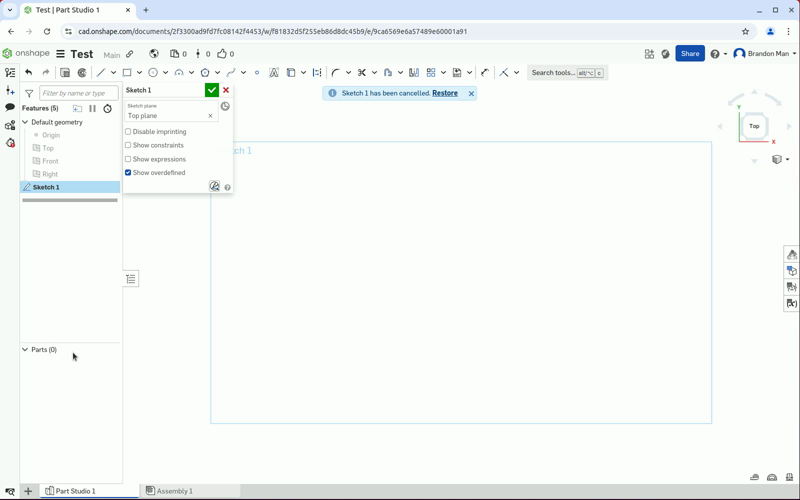
key(y)
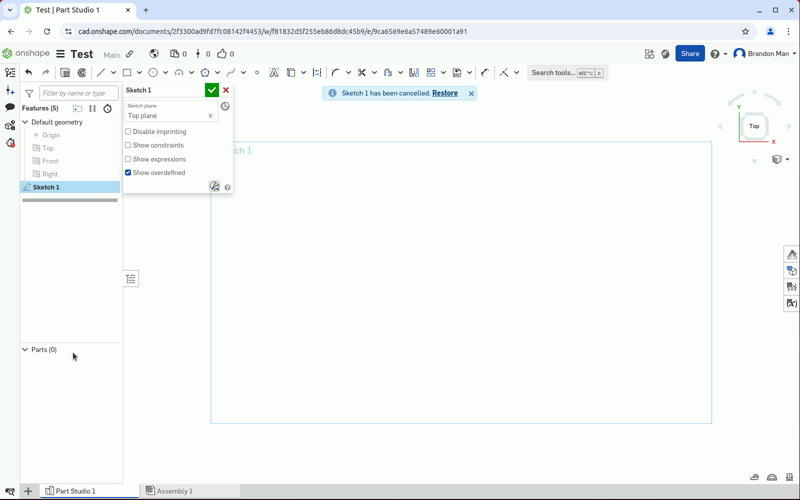
key(c)
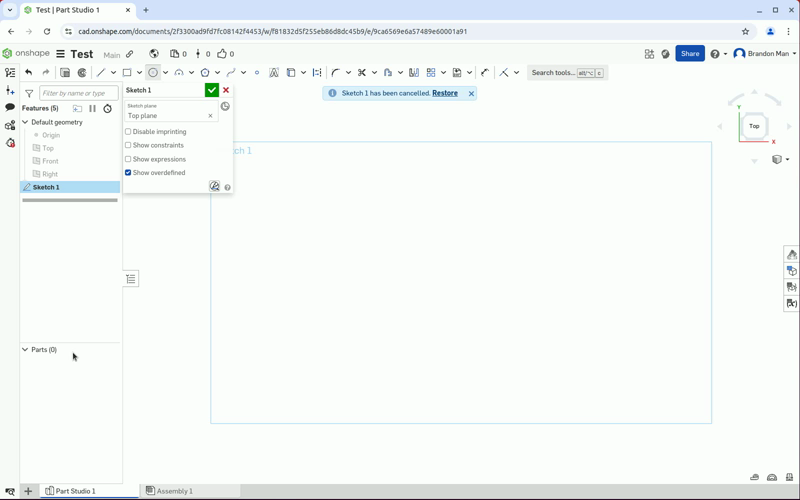
key_down(shift)
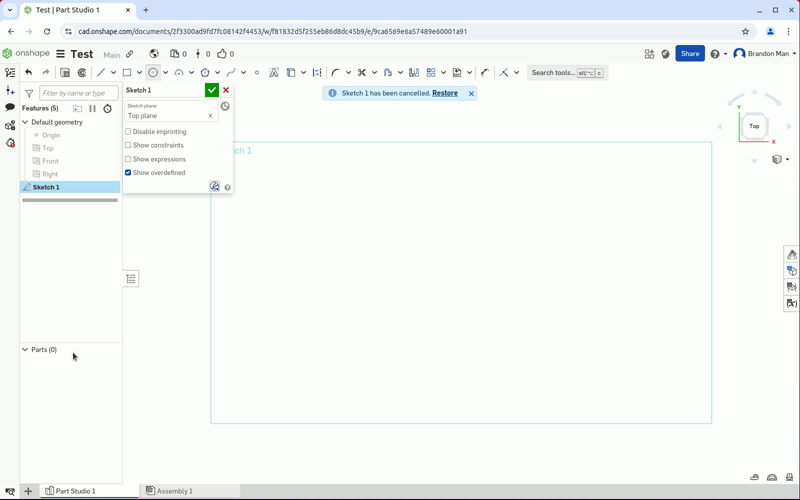
mouse_move(461, 282)
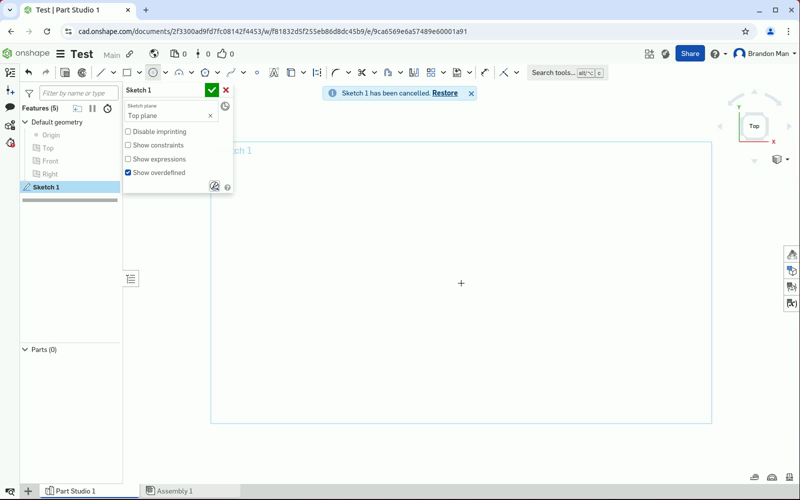
click(461, 282)
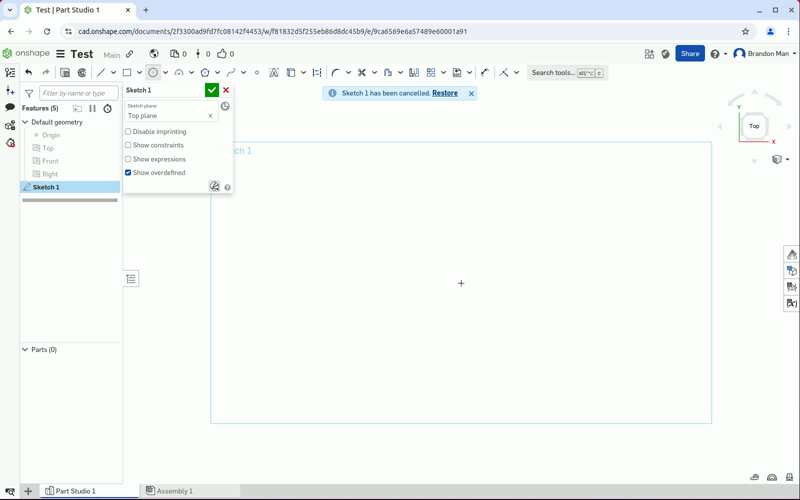
key_up(shift)
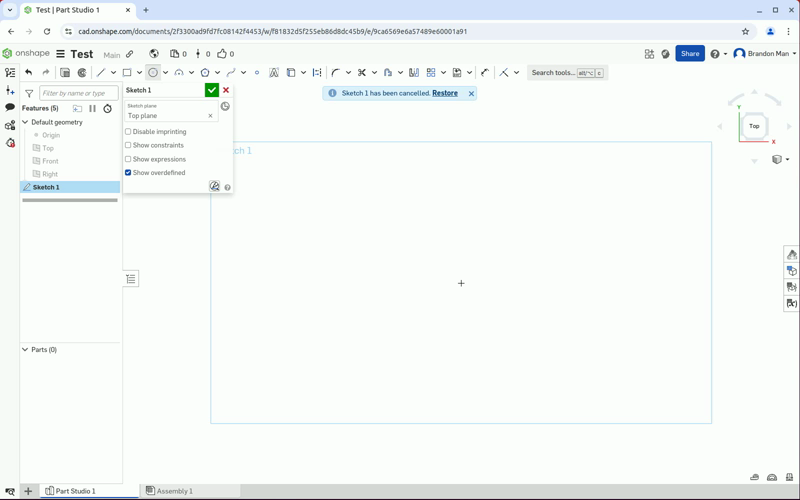
mouse_move(574, 282)
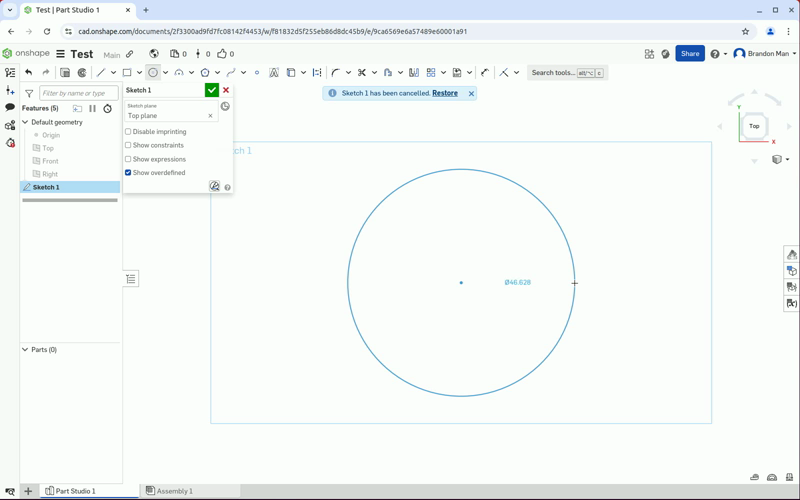
click(574, 282)
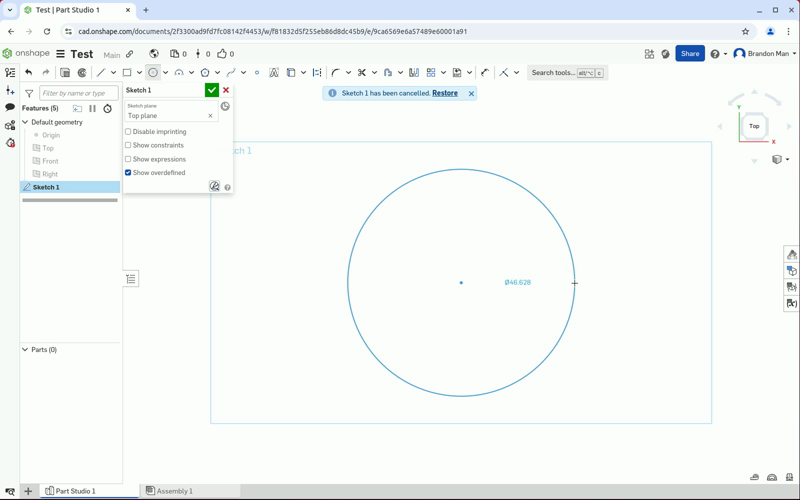
key(esc)
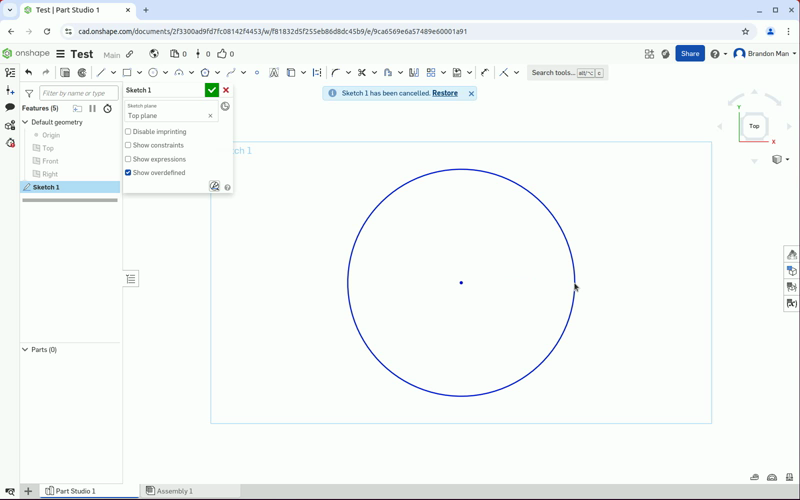
key(c)
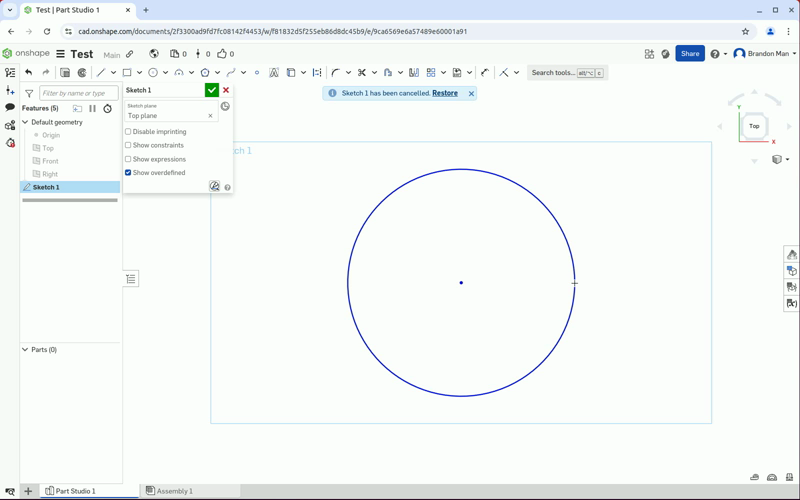
key_down(shift)
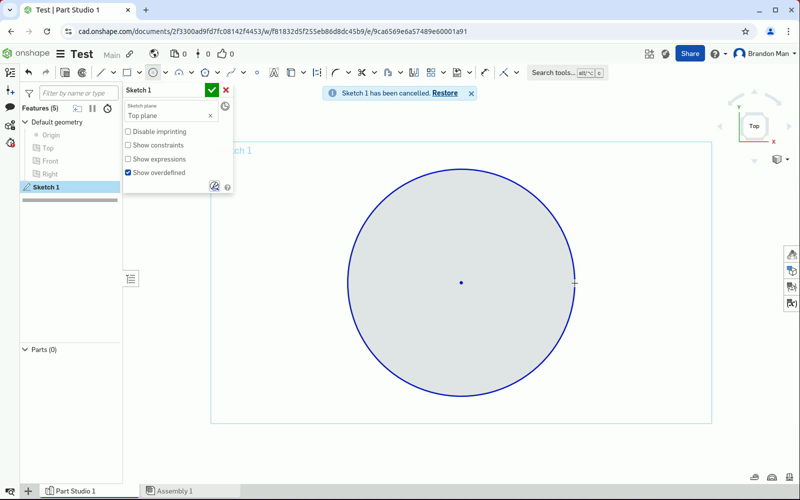
mouse_move(461, 282)
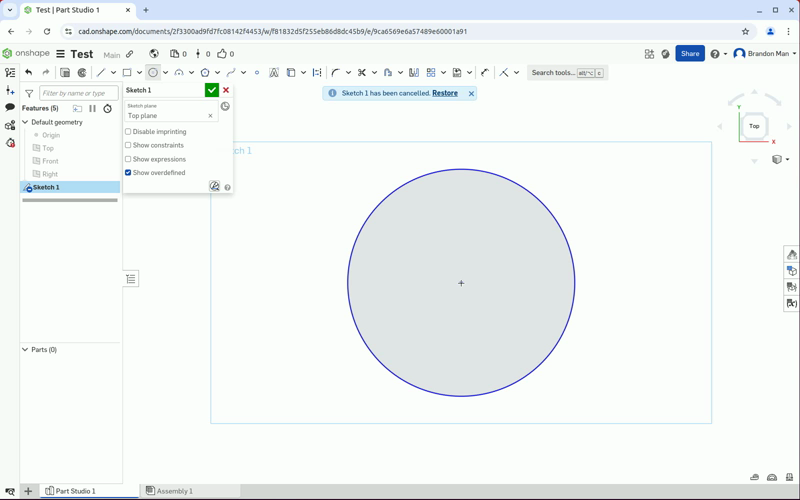
click(461, 282)
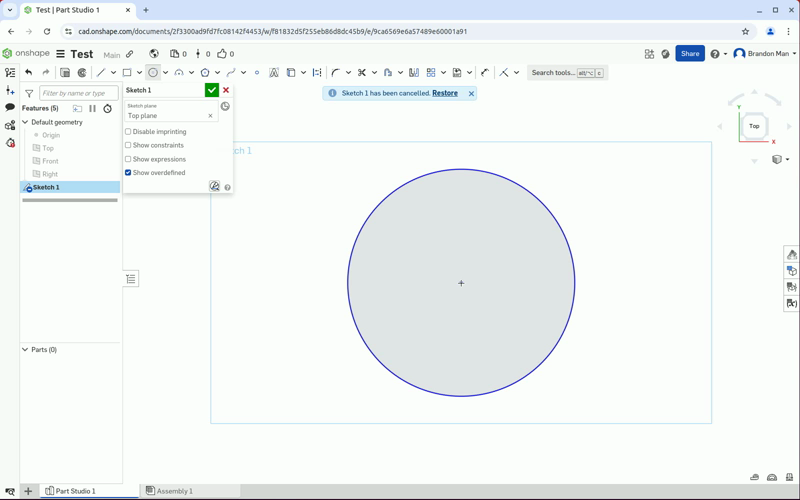
key_up(shift)
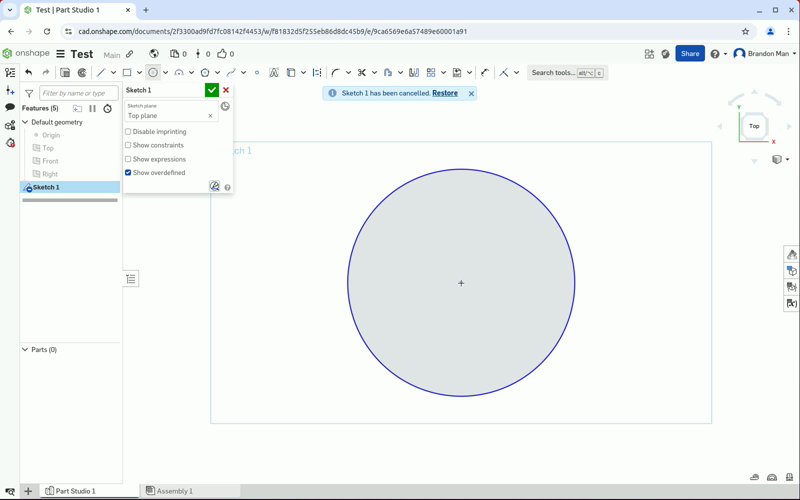
mouse_move(553, 282)
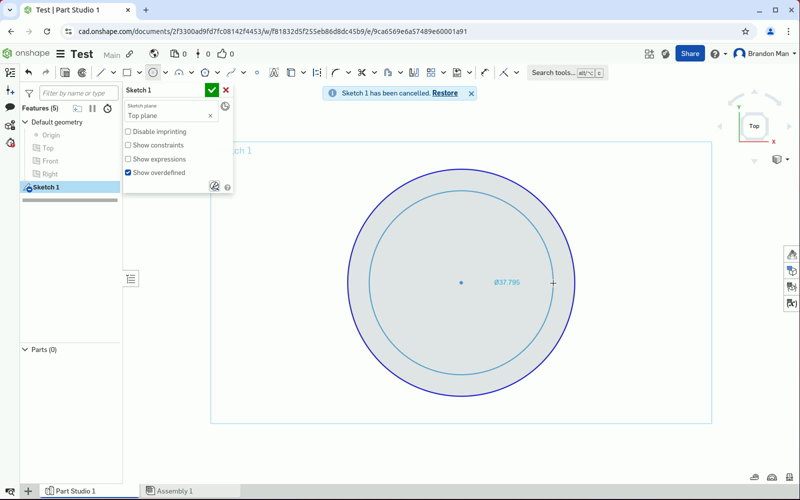
click(553, 282)
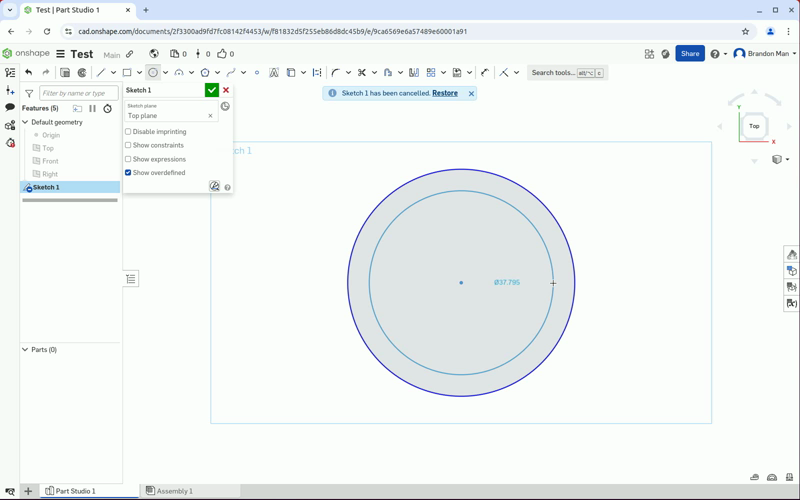
key(esc)
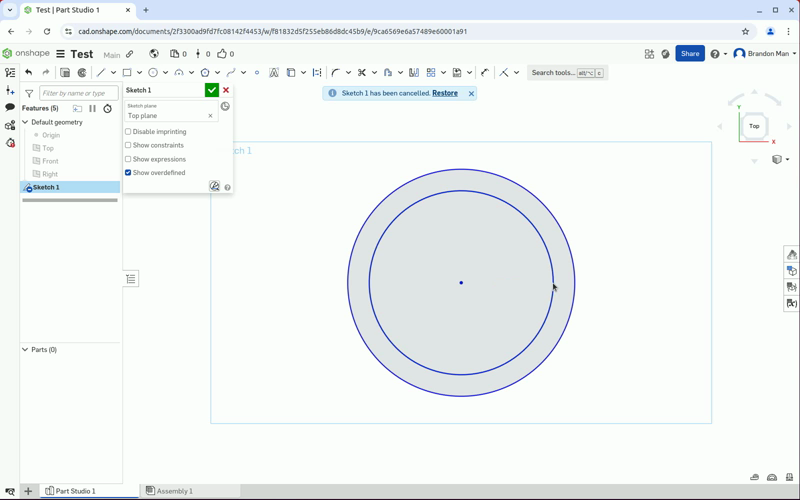
mouse_move(374, 230)
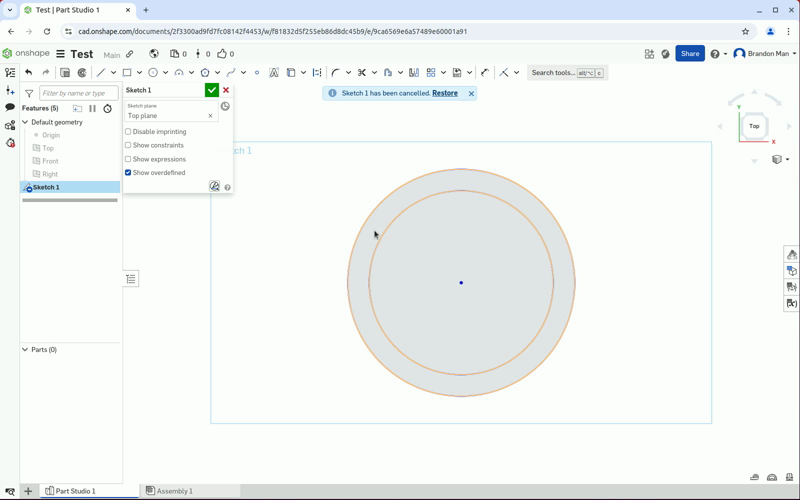
click(374, 230)
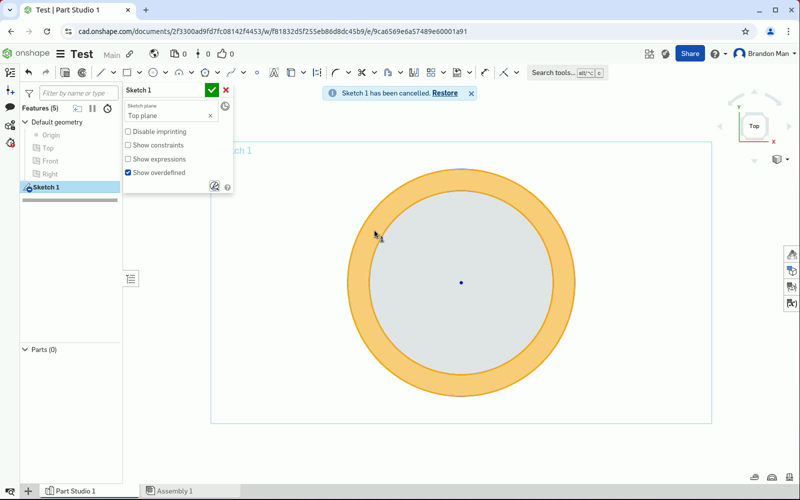
mouse_move(73, 352)
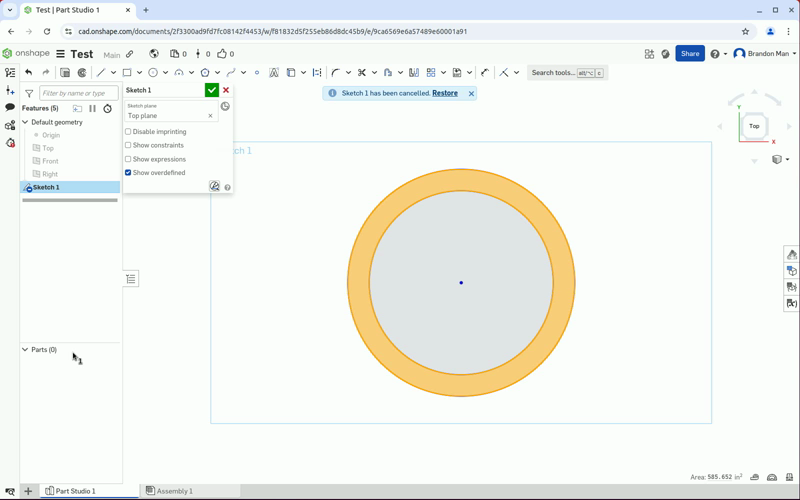
key(shift+y)
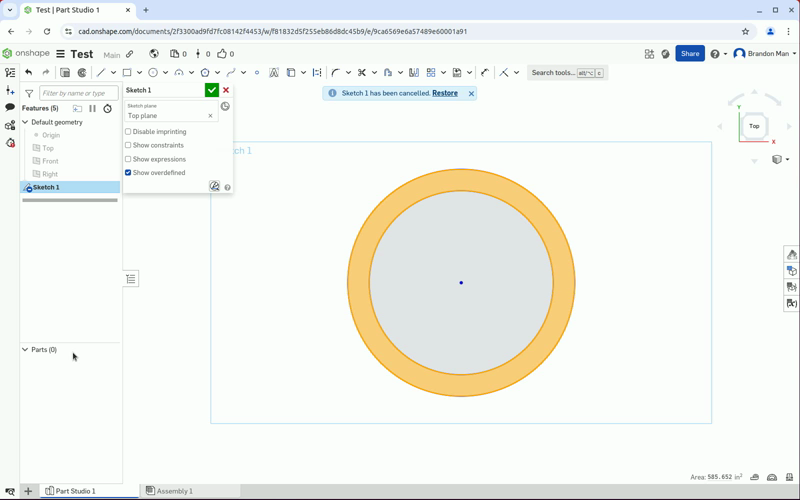
key(shift+e)
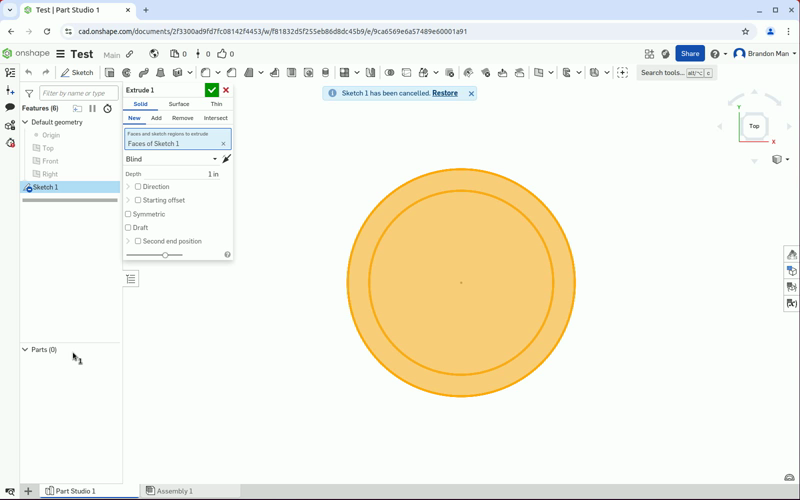
mouse_move(143, 106)
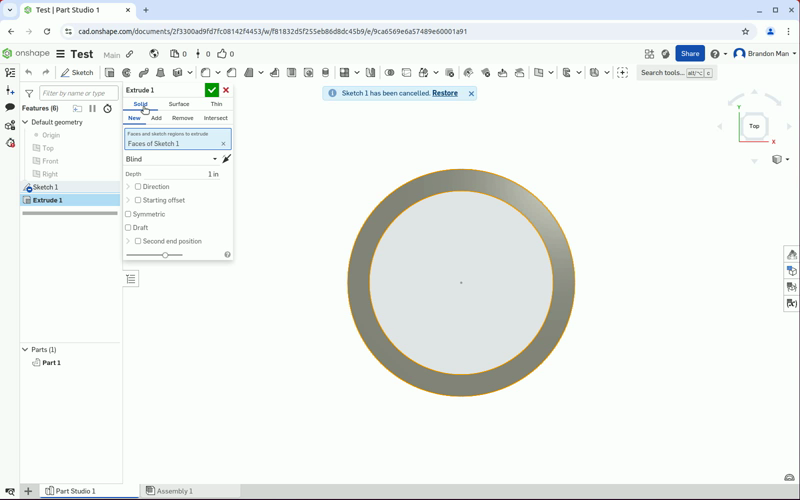
click(143, 106)
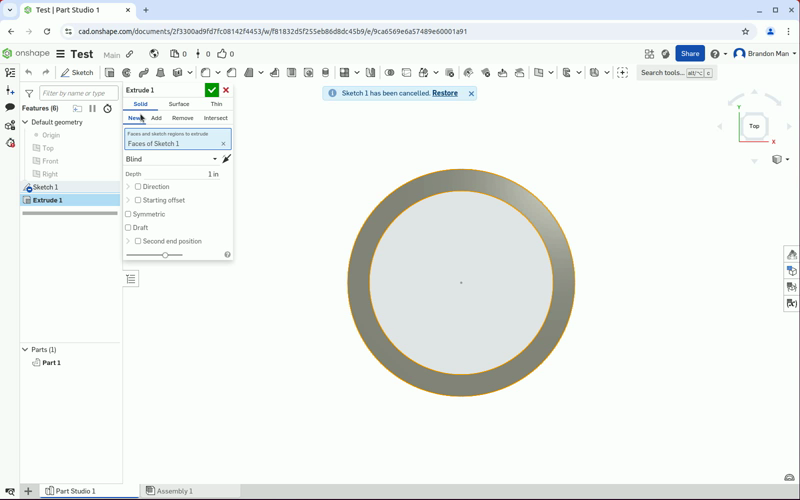
mouse_move(137, 120)
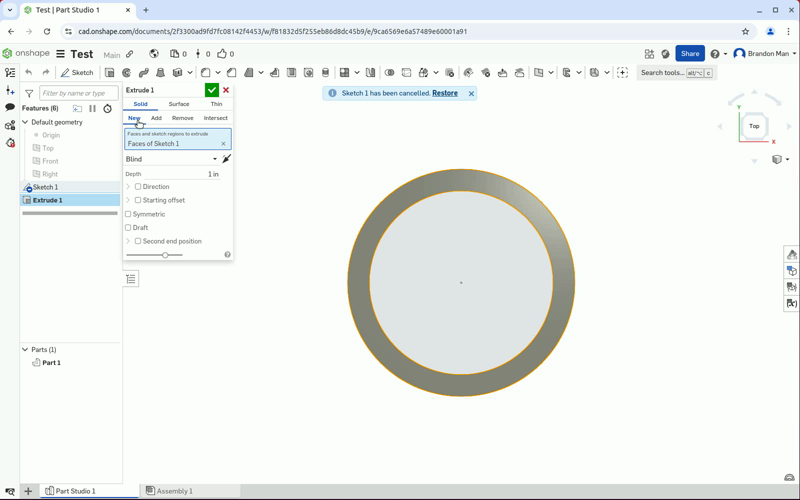
click(137, 120)
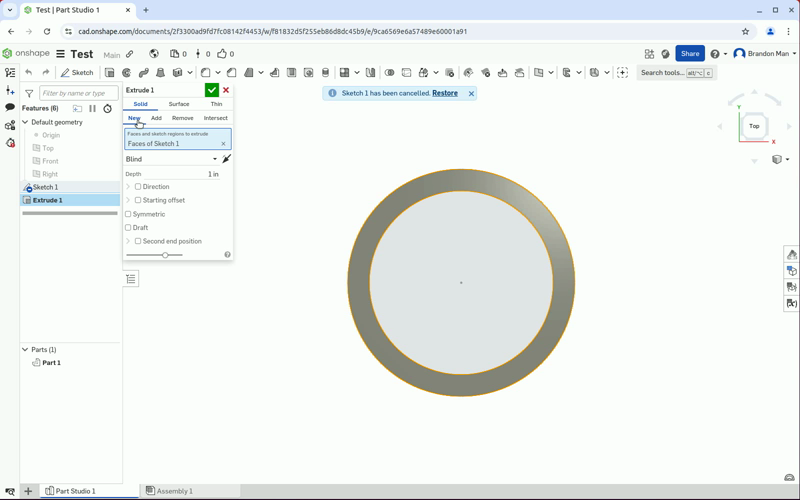
key(tab, 4)
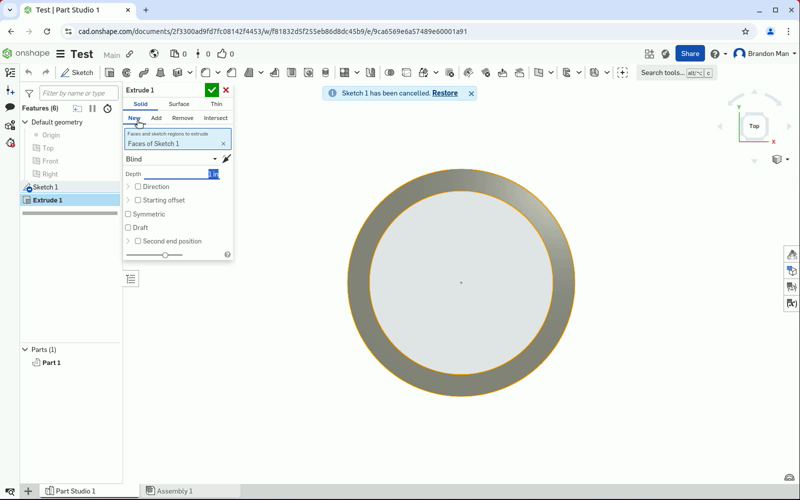
text(-0.481)
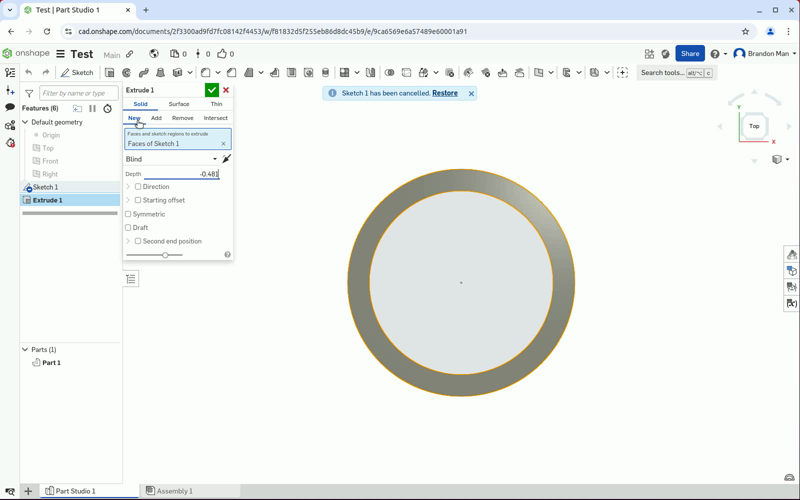
key(enter)
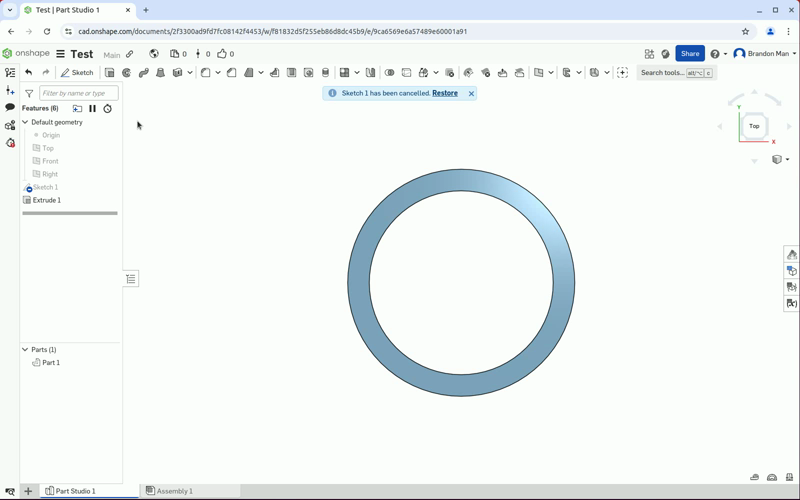
key(shift+h)
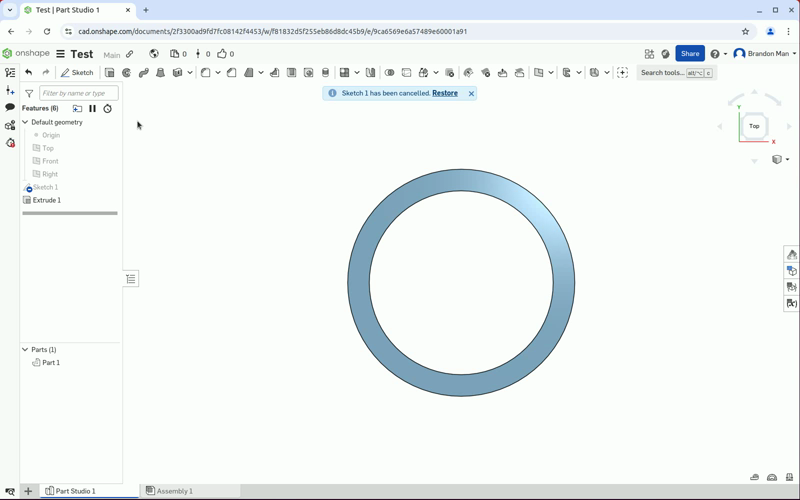
key(shift+h)
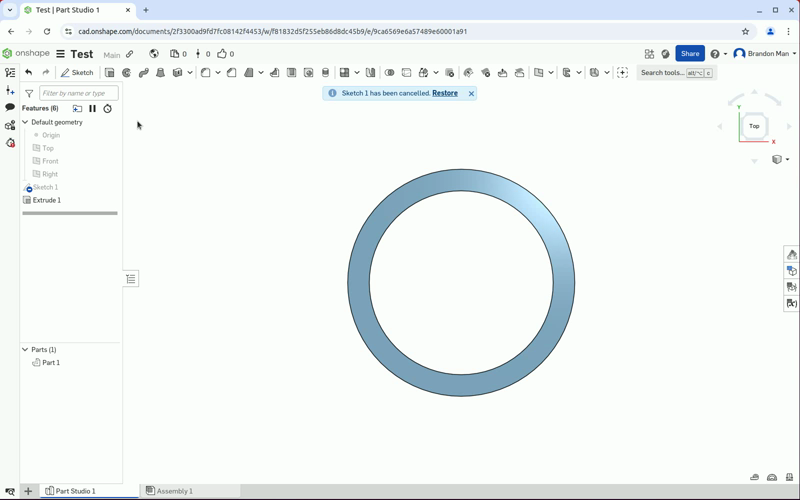
mouse_move(73, 189)
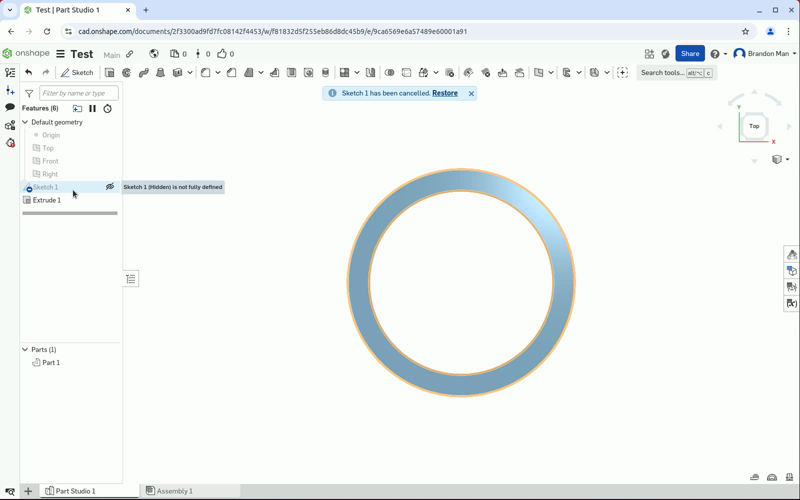
click(73, 189)
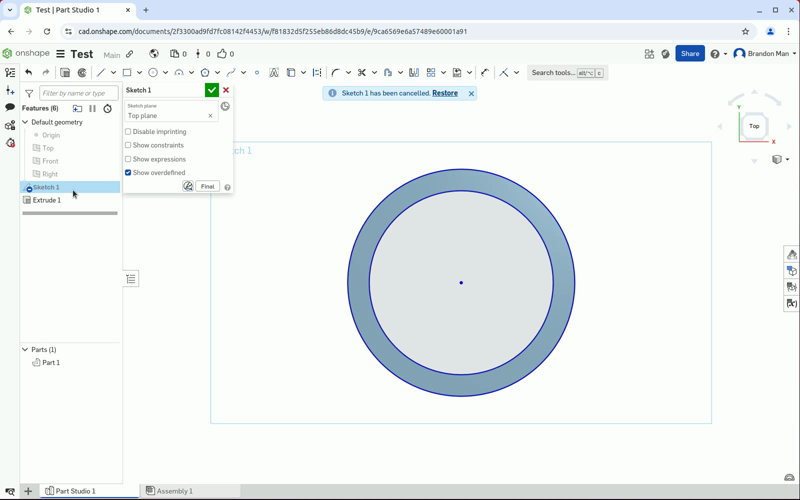
mouse_move(229, 92)
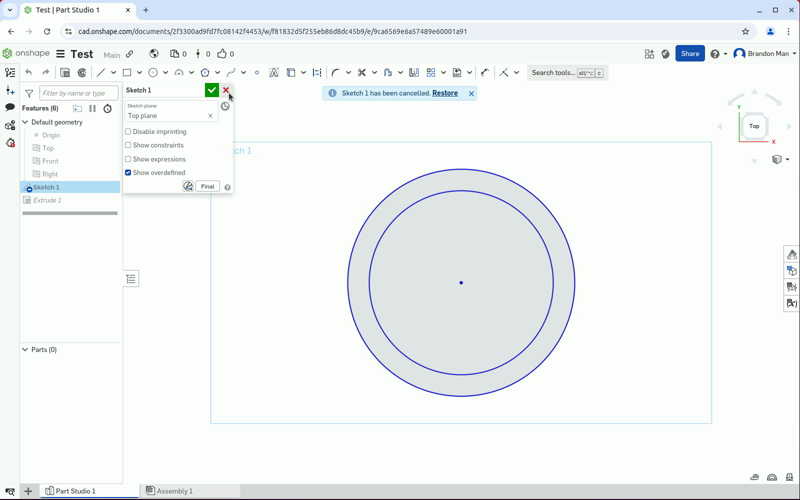
click(229, 92)
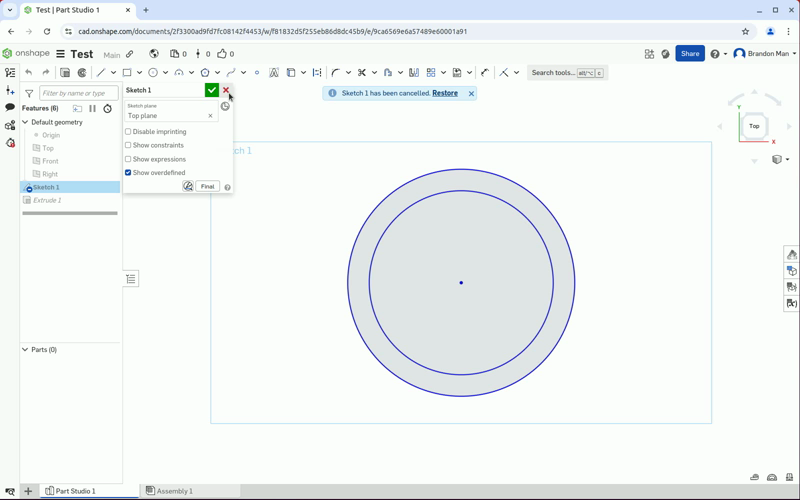
key(shift+s)
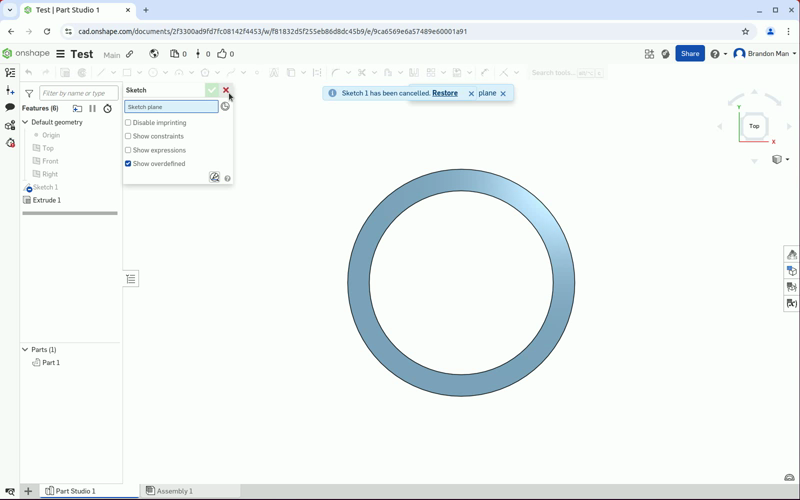
mouse_move(73, 150)
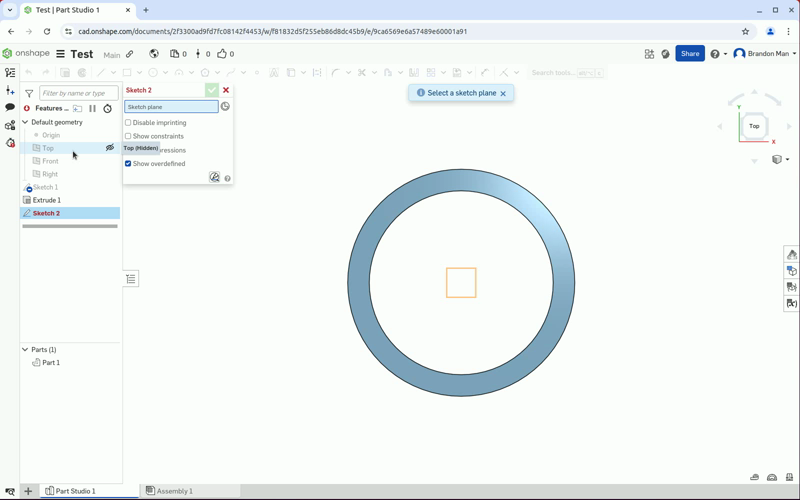
click(73, 150)
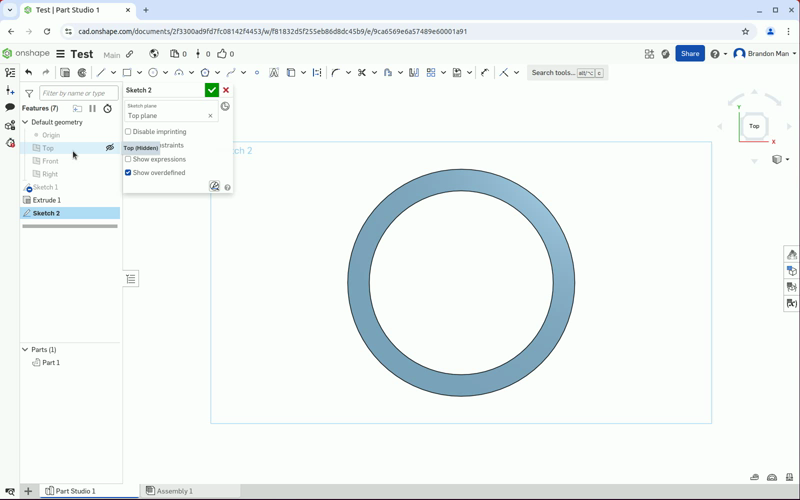
mouse_move(73, 352)
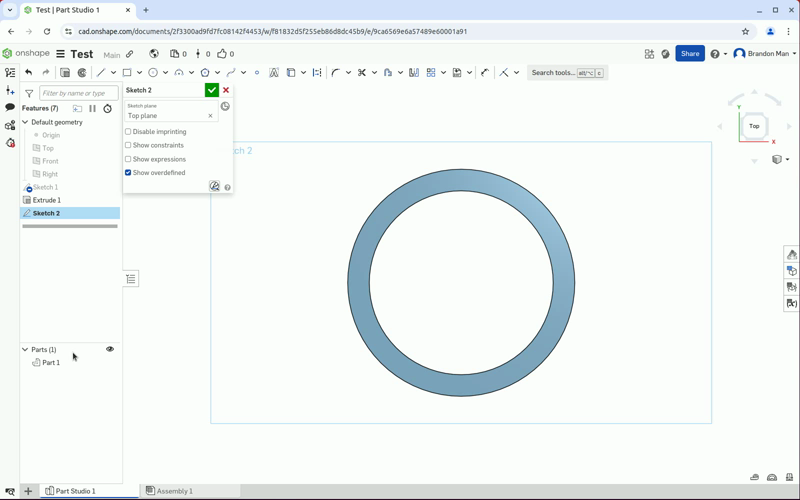
key(y)
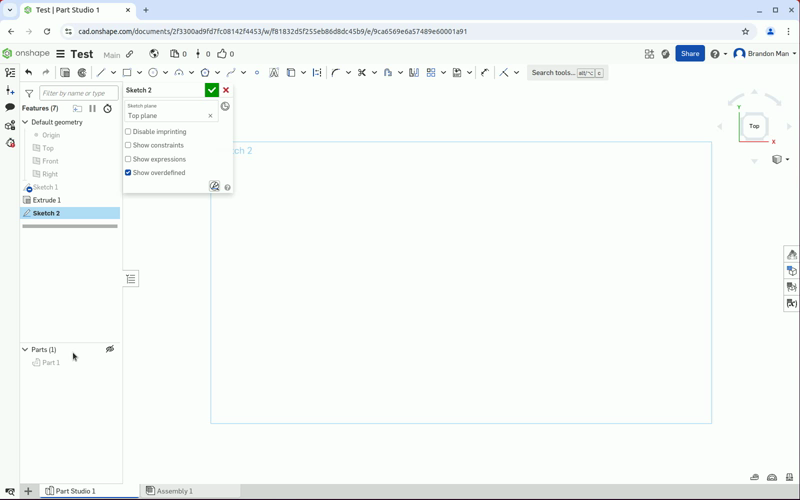
key(c)
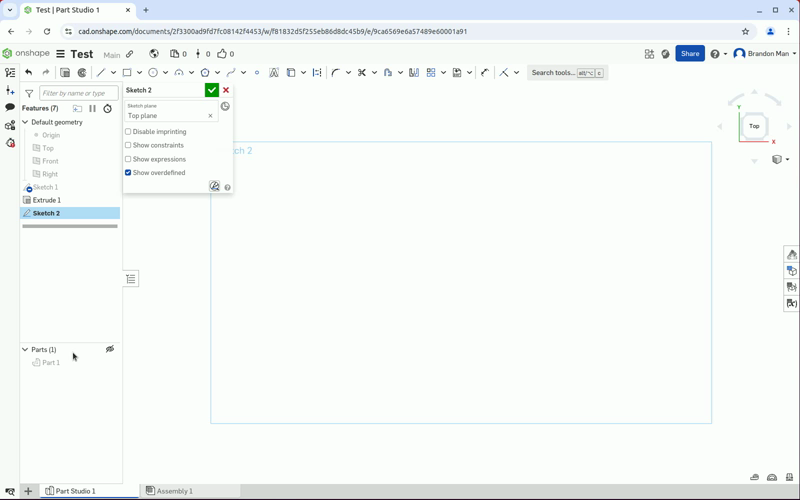
key_down(shift)
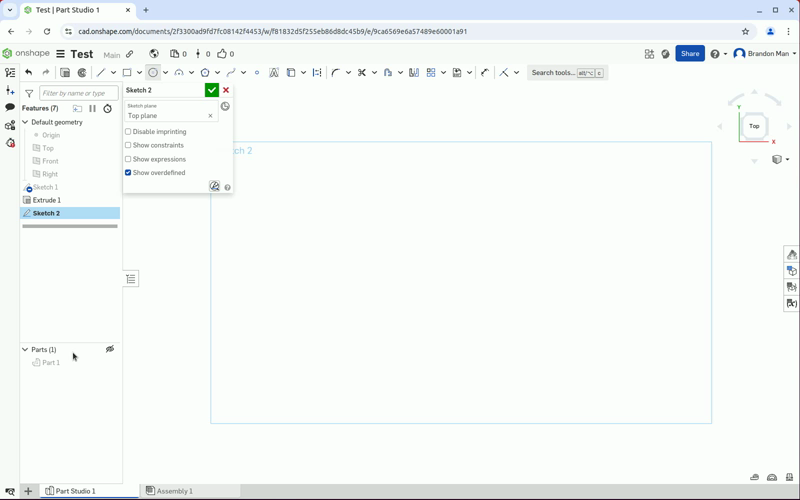
mouse_move(461, 282)
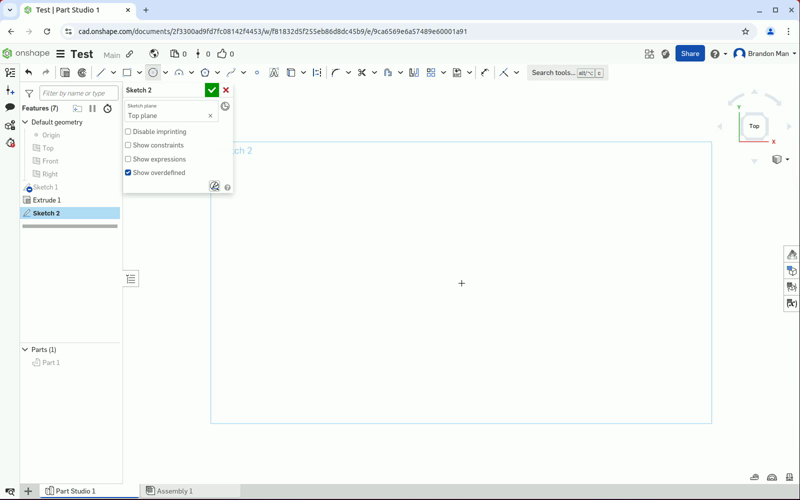
click(461, 282)
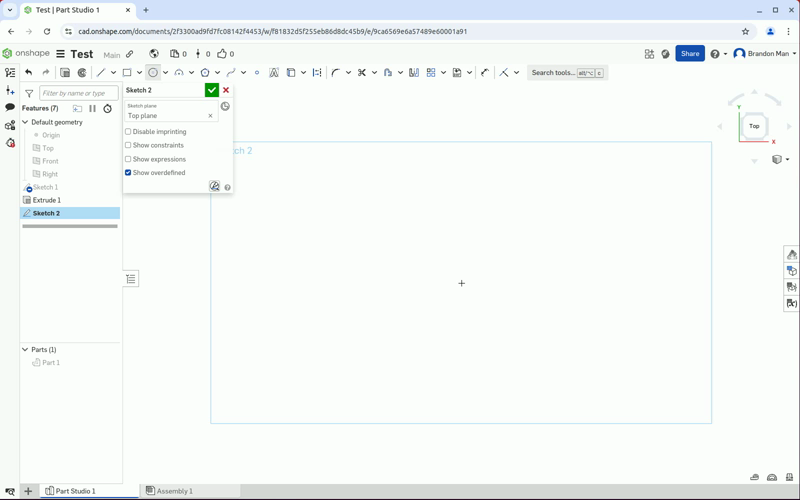
key_up(shift)
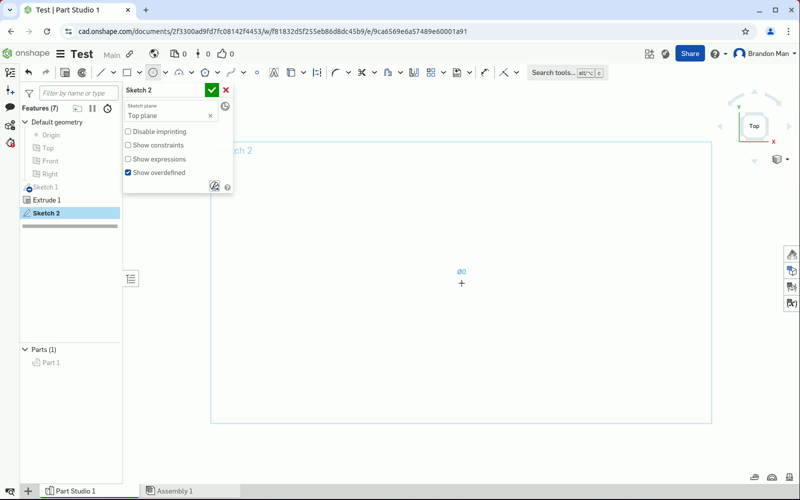
mouse_move(555, 282)
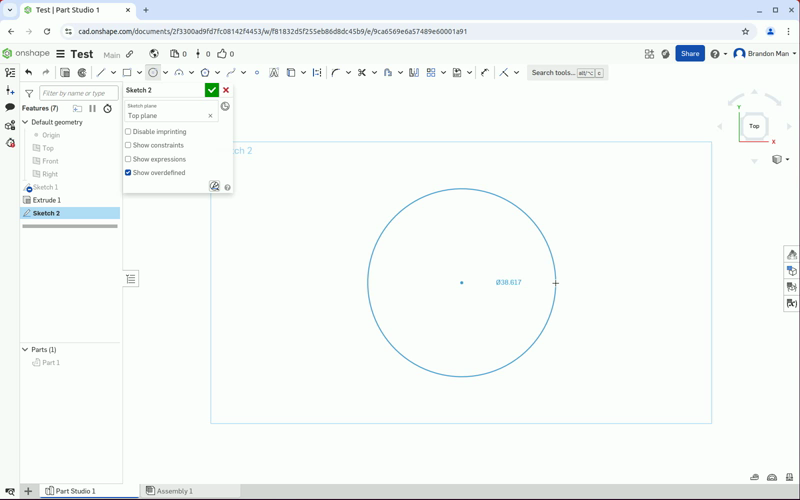
click(555, 282)
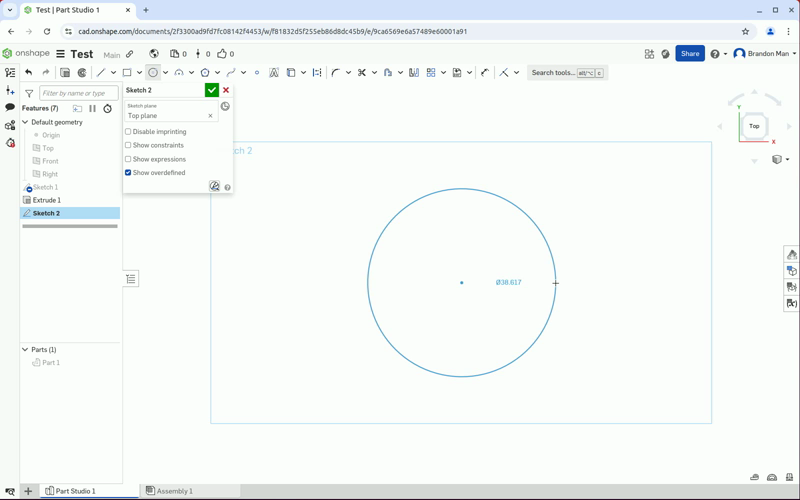
key(esc)
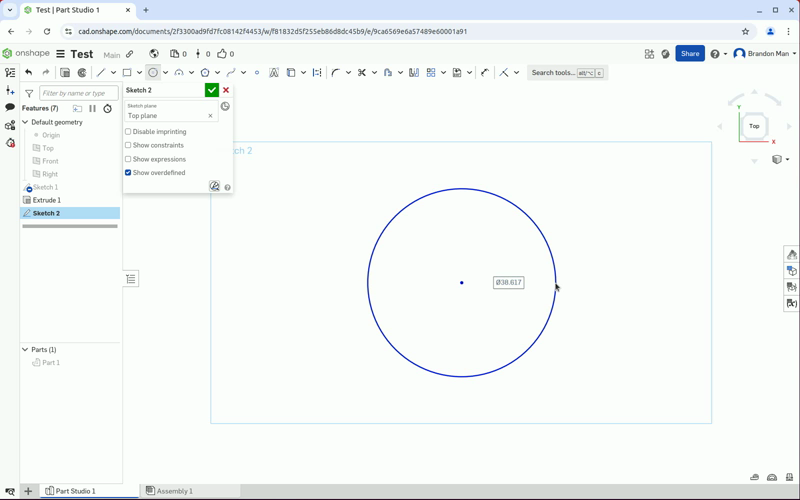
mouse_move(475, 263)
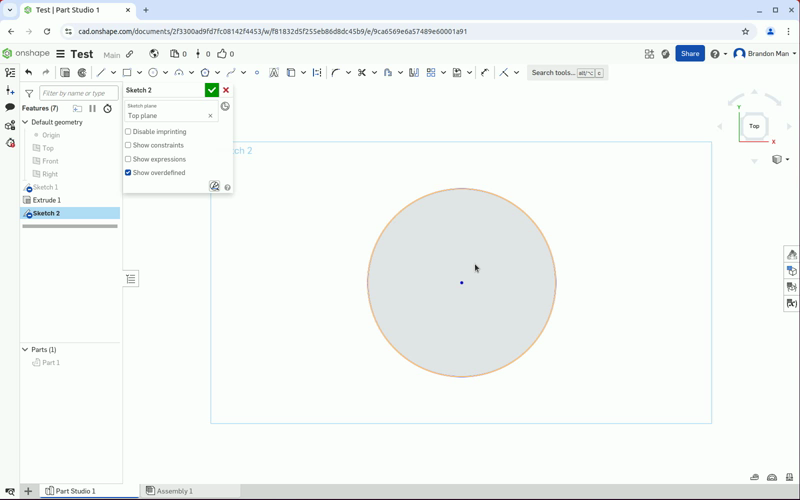
click(475, 263)
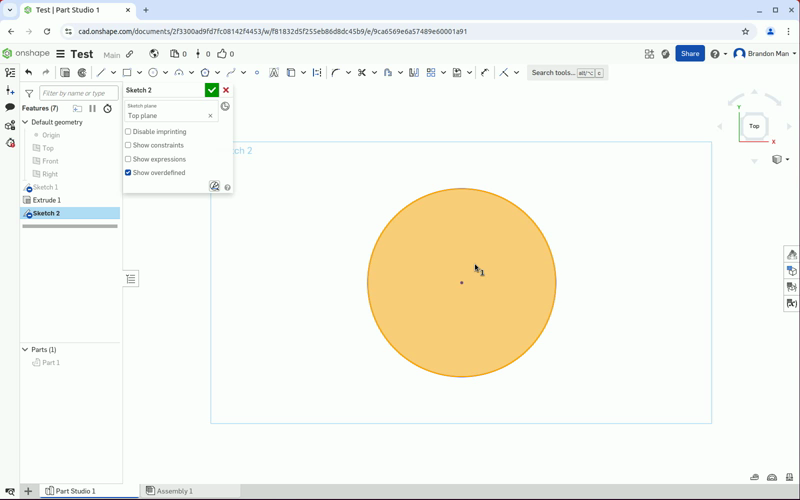
mouse_move(73, 352)
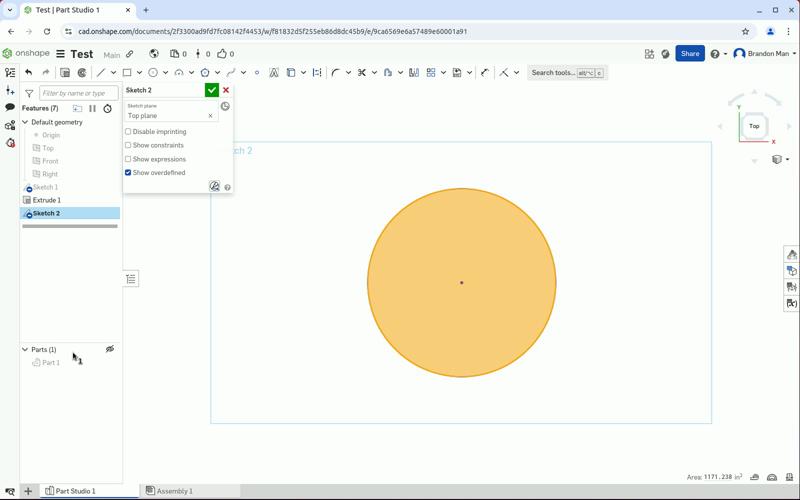
key(shift+y)
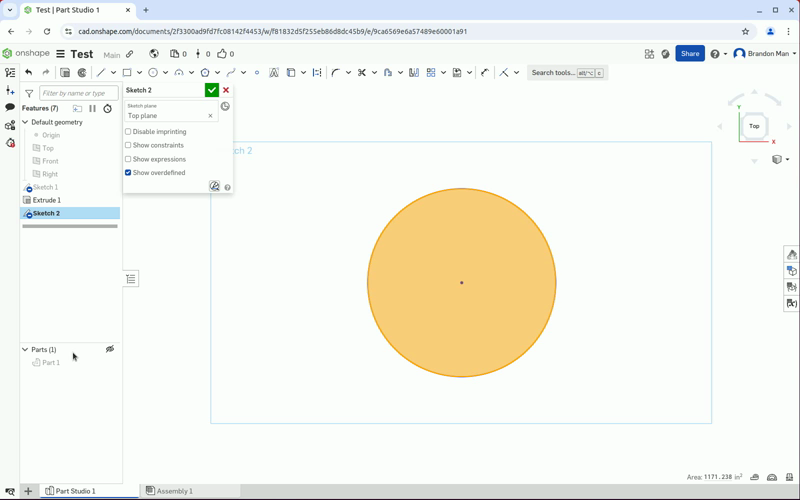
key(shift+e)
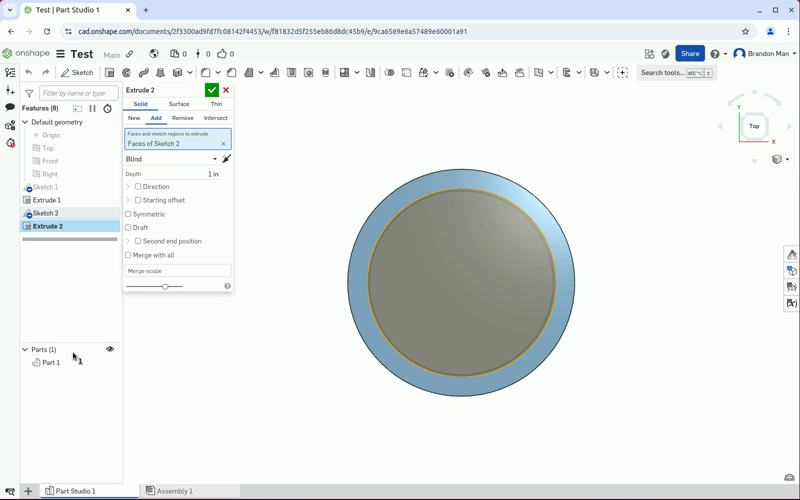
mouse_move(143, 106)
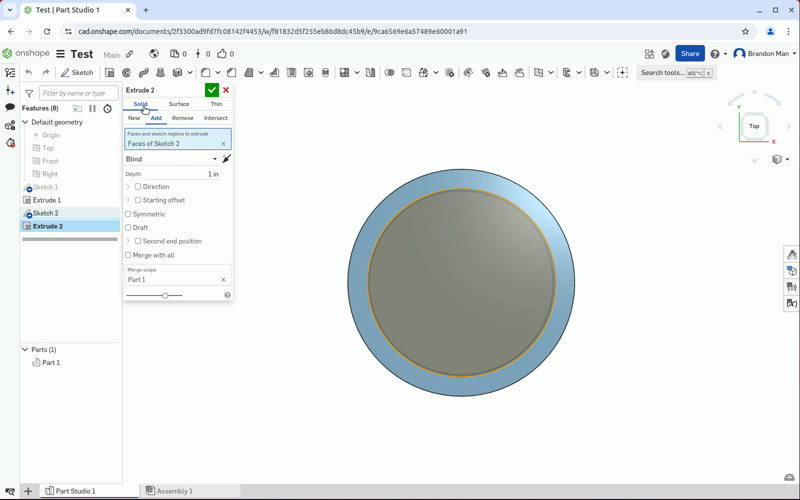
click(143, 106)
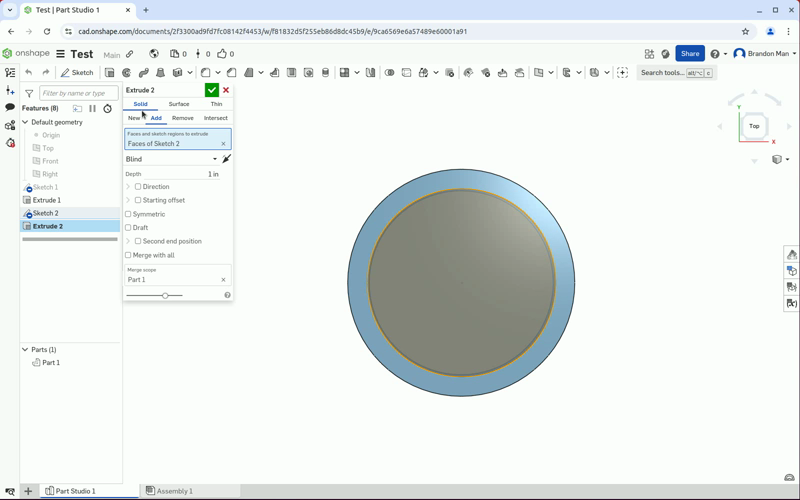
mouse_move(137, 120)
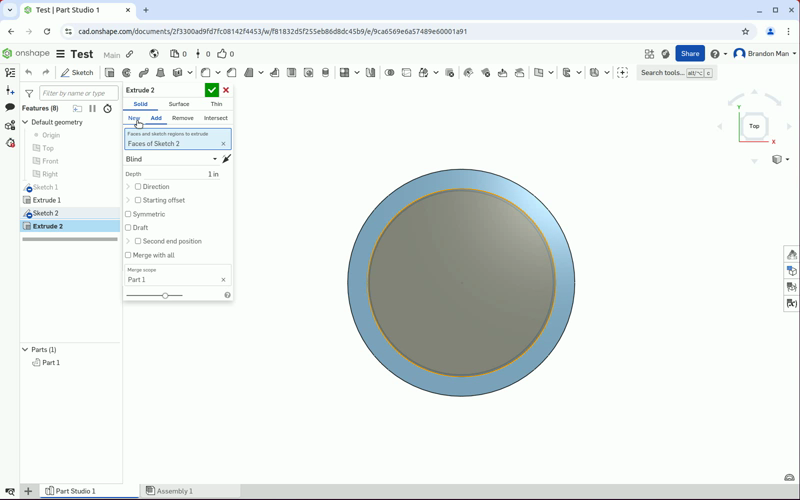
click(137, 120)
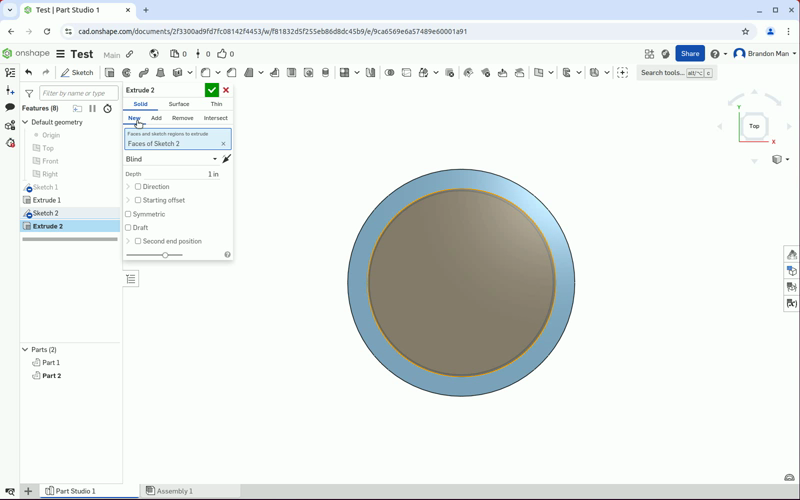
key(tab, 4)
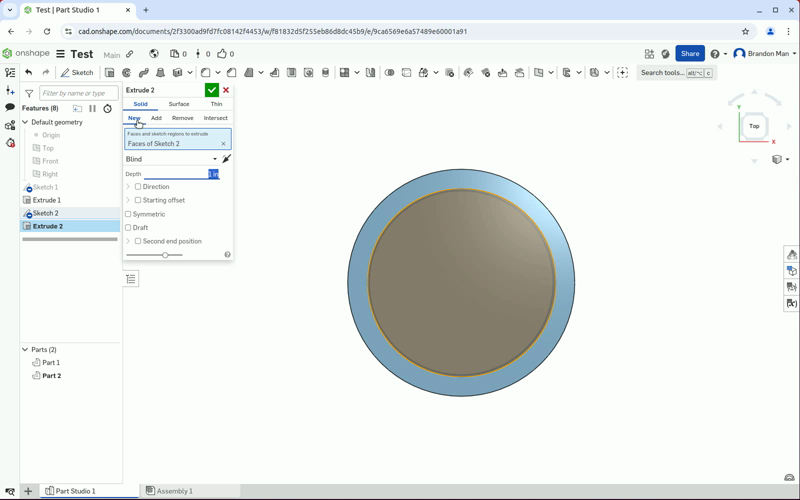
text(-0.481)
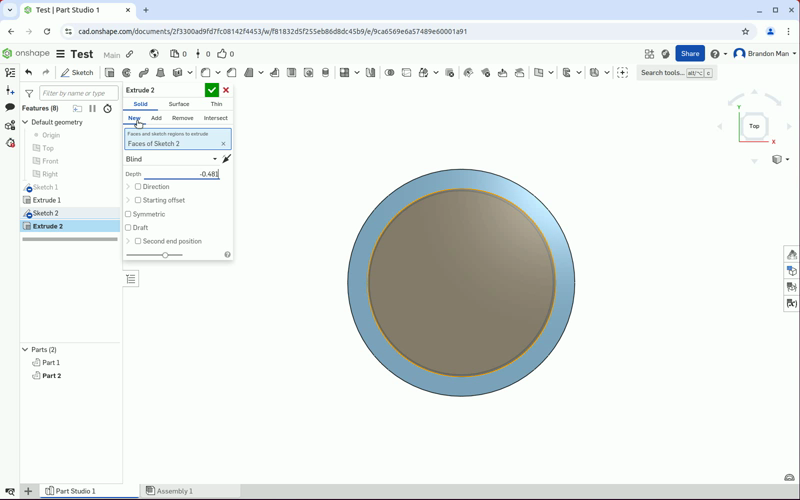
key(enter)
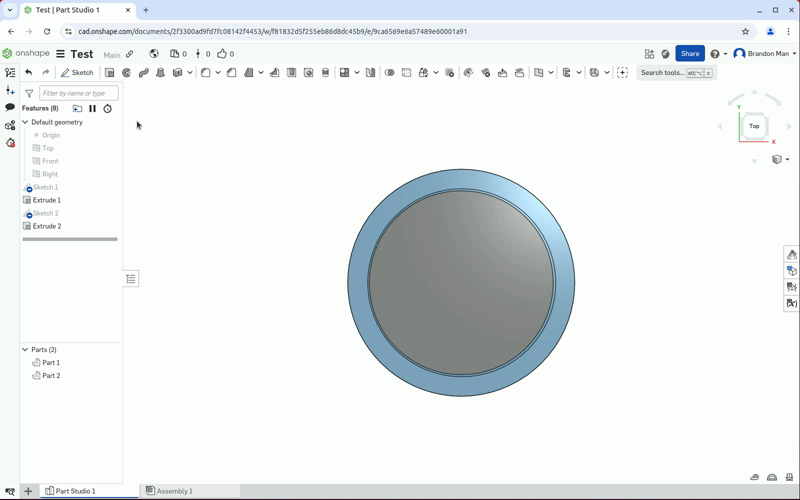
key(shift+h)
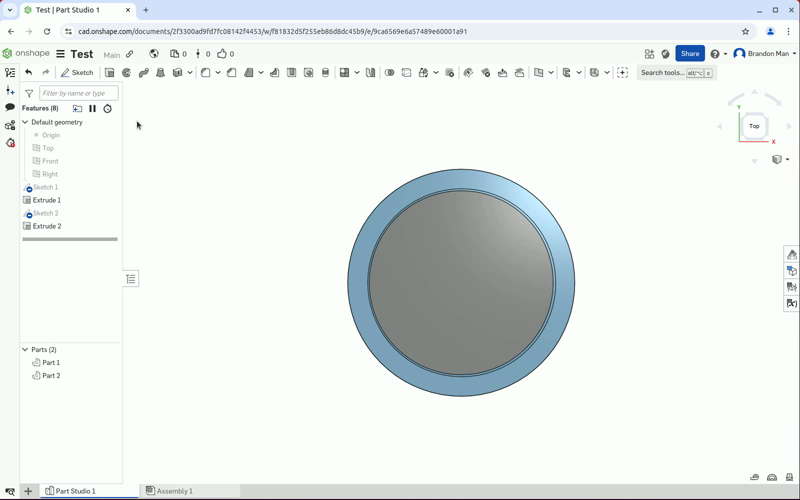
key(shift+h)
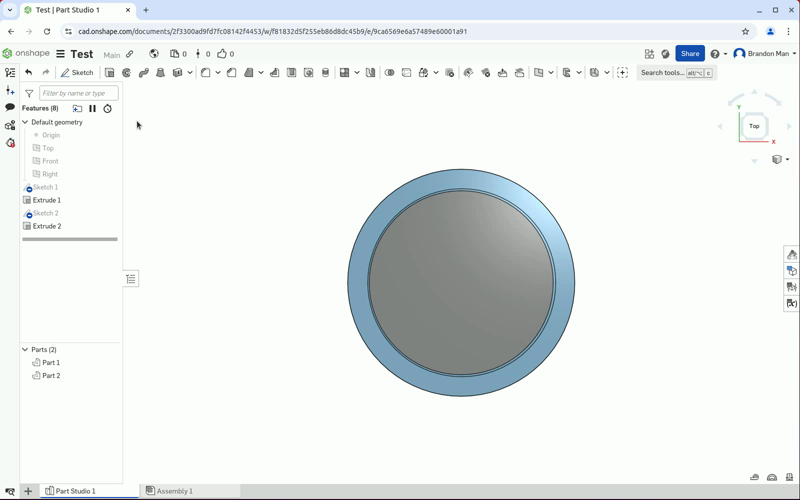
mouse_move(73, 189)
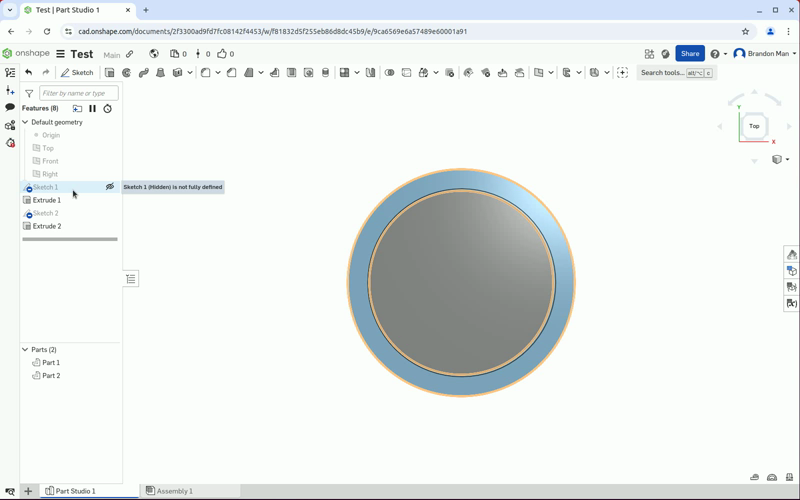
click(73, 189)
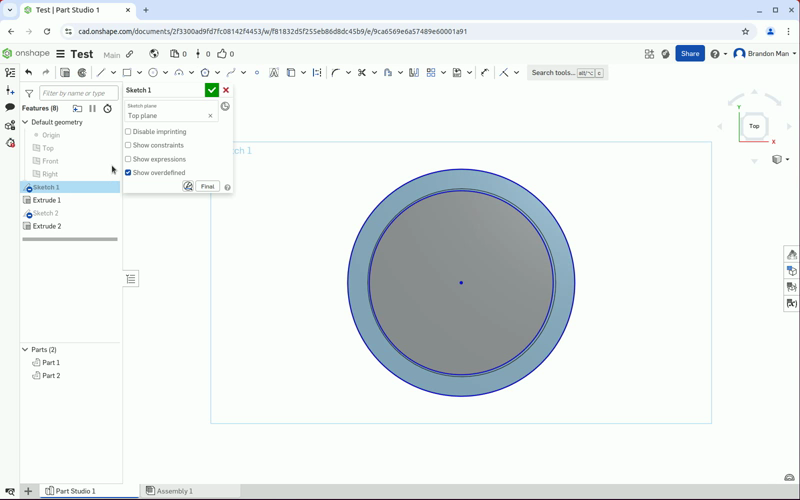
mouse_move(229, 92)
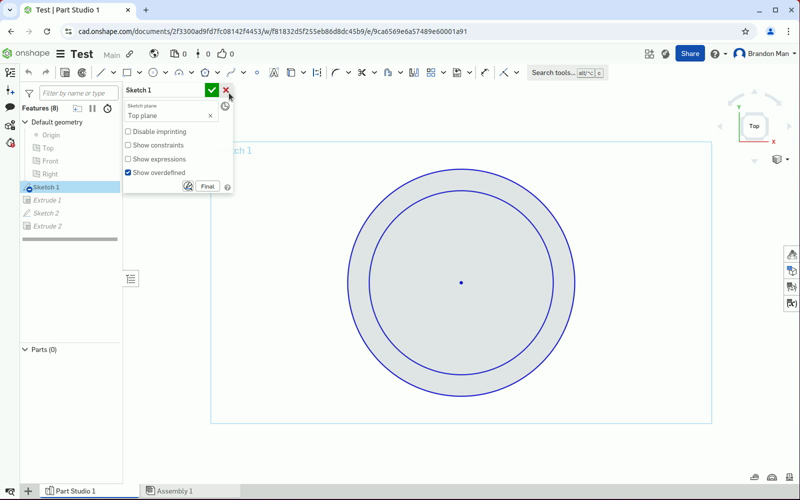
click(229, 92)
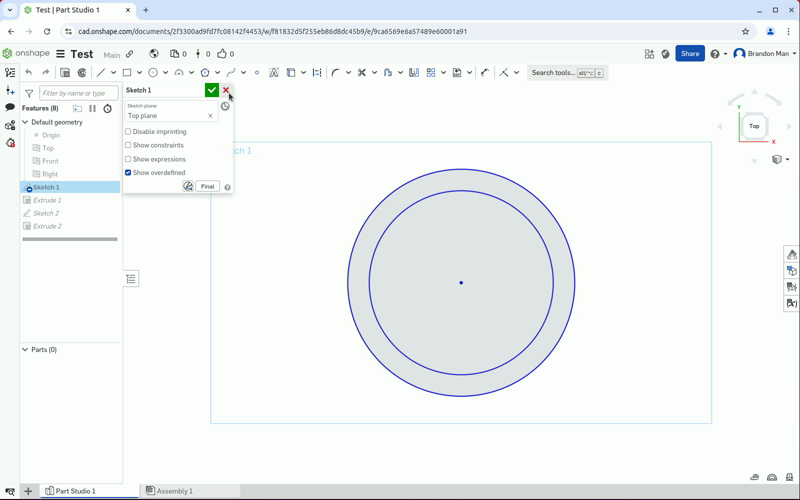
key(shift+s)
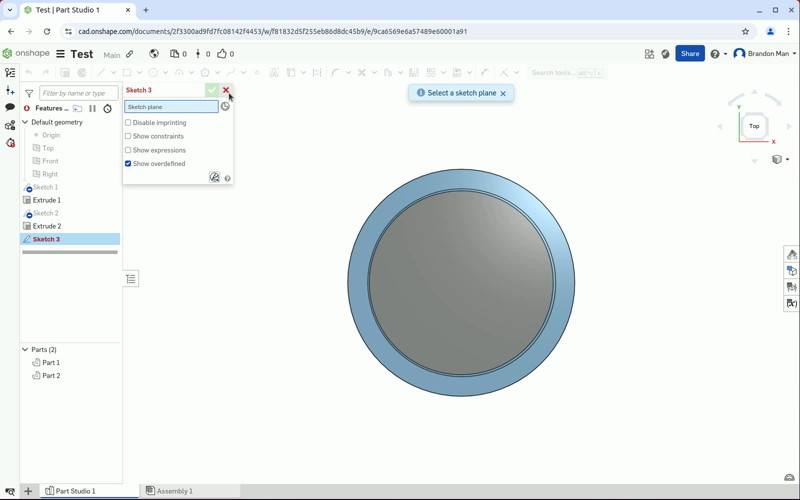
mouse_move(73, 150)
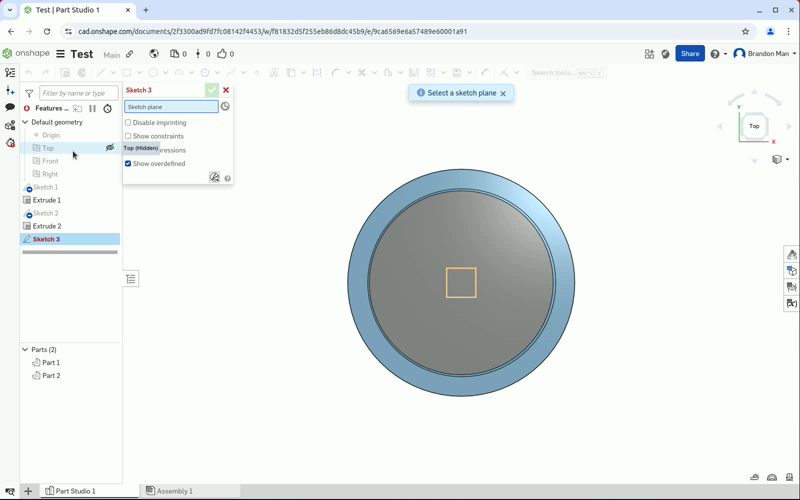
click(73, 150)
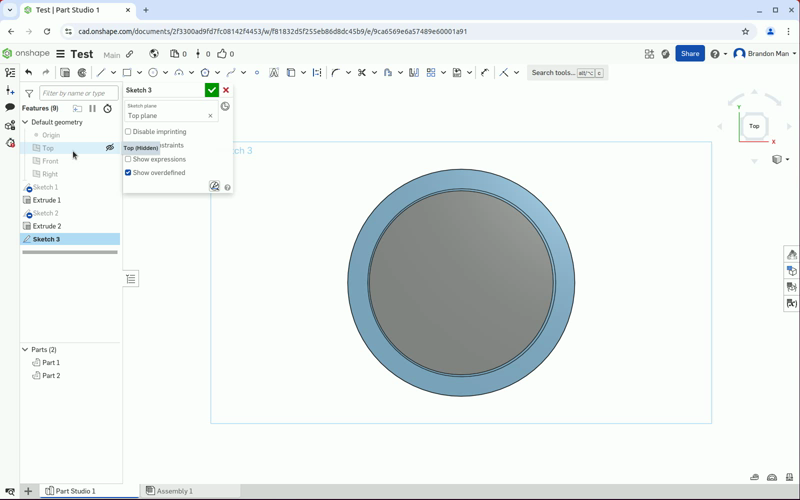
mouse_move(73, 352)
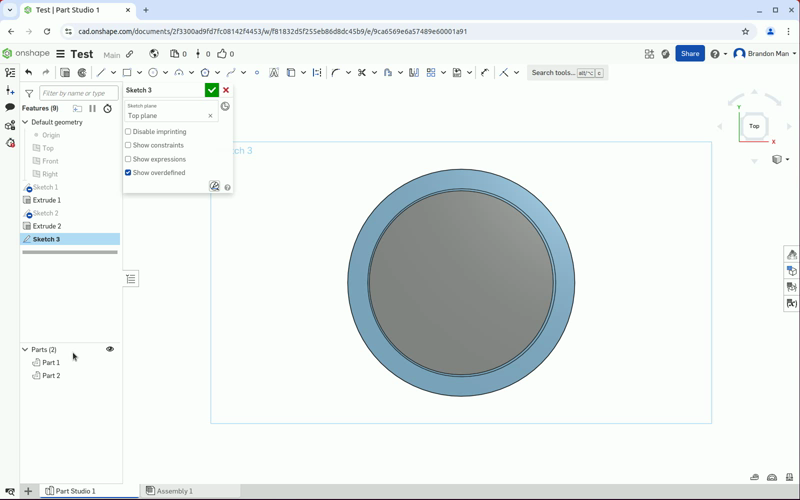
key(y)
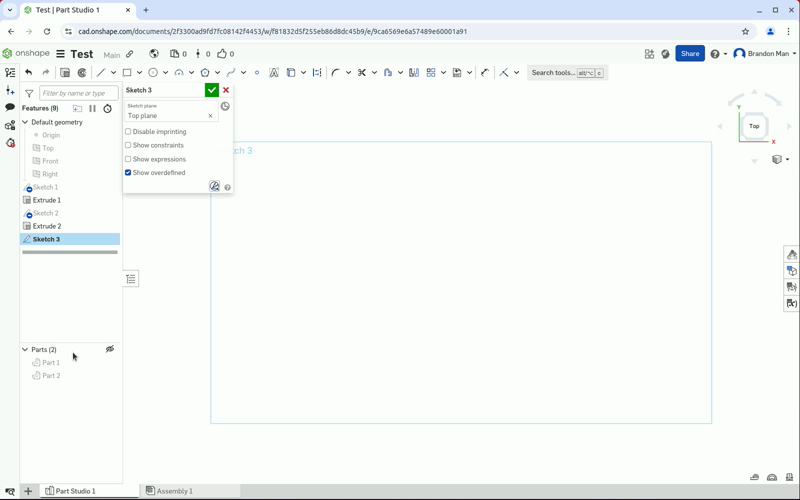
key(c)
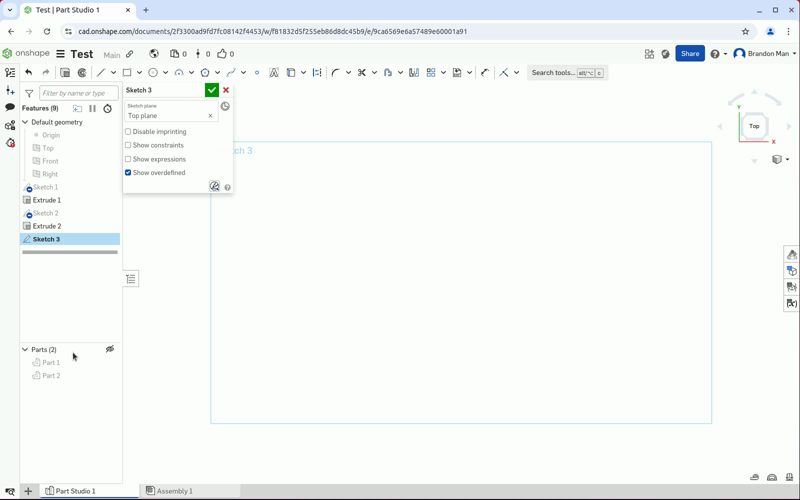
key_down(shift)
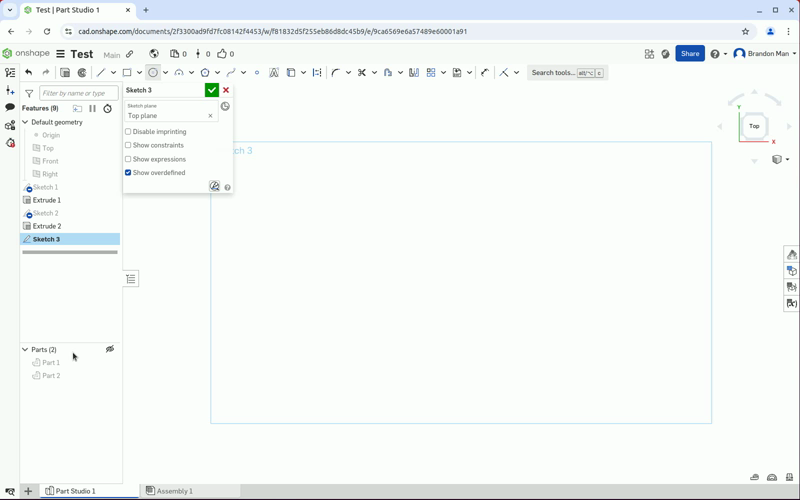
mouse_move(461, 282)
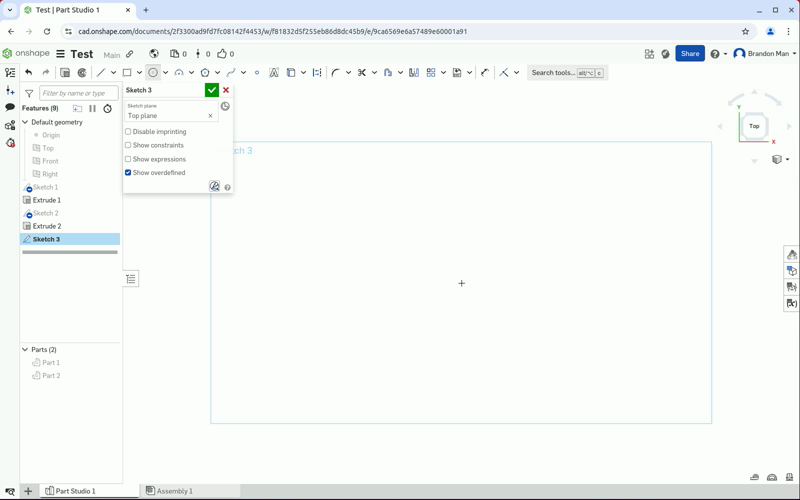
click(461, 282)
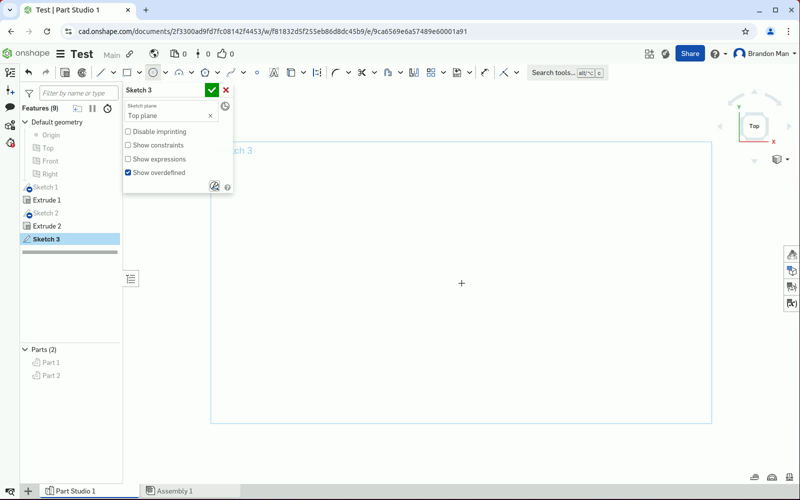
key_up(shift)
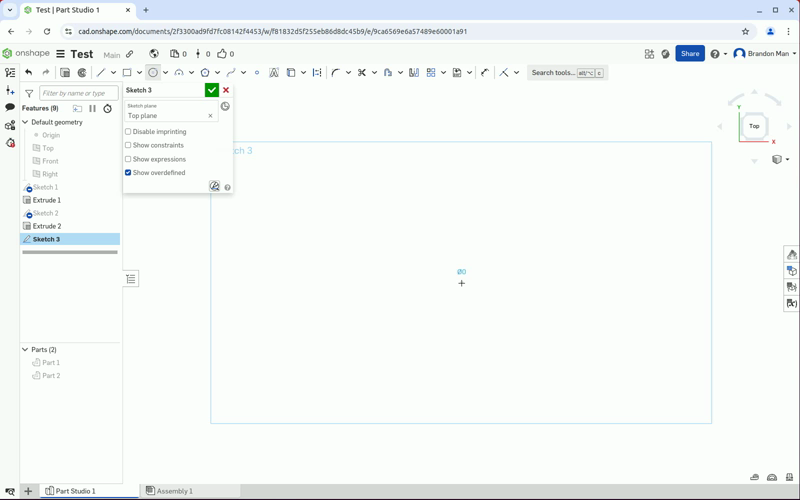
mouse_move(555, 282)
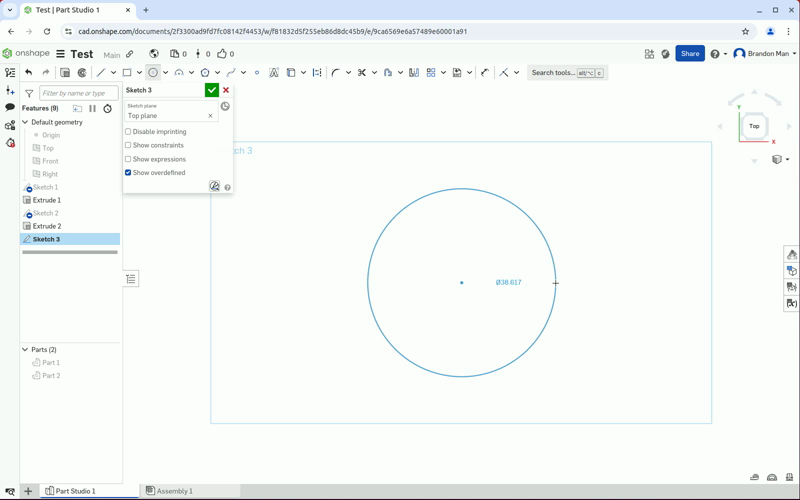
click(555, 282)
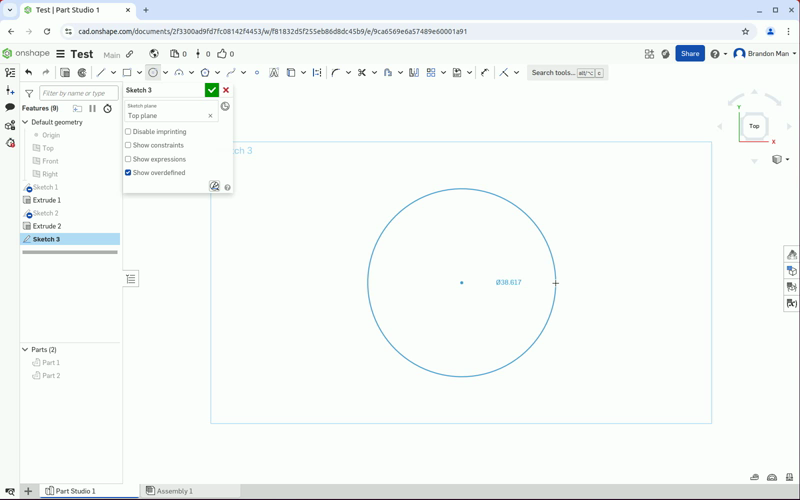
key(esc)
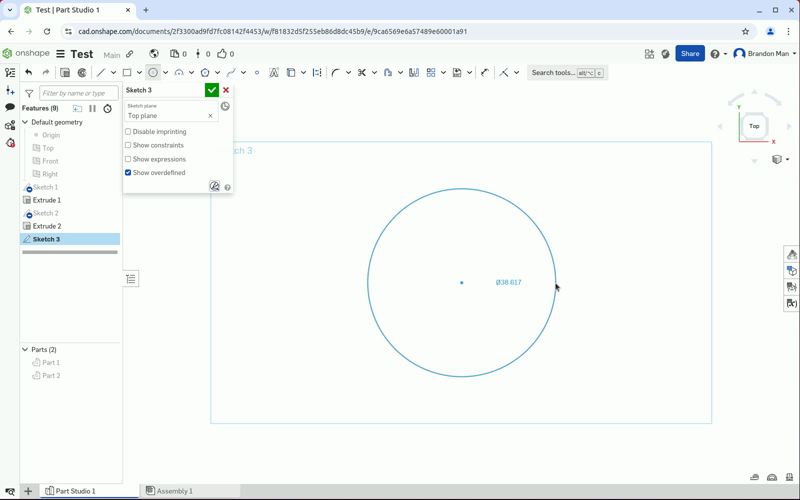
mouse_move(418, 297)
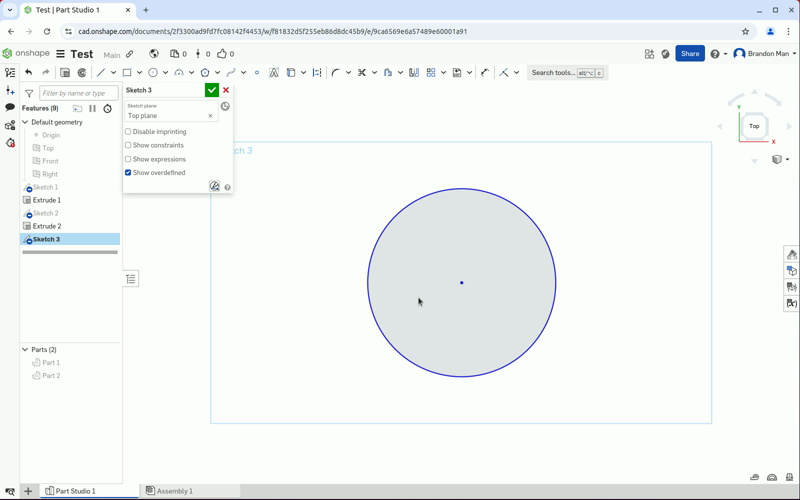
click(418, 297)
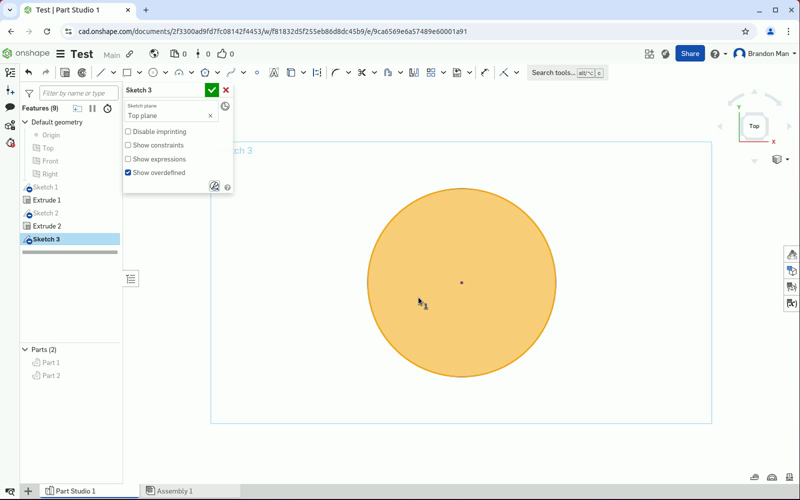
mouse_move(73, 352)
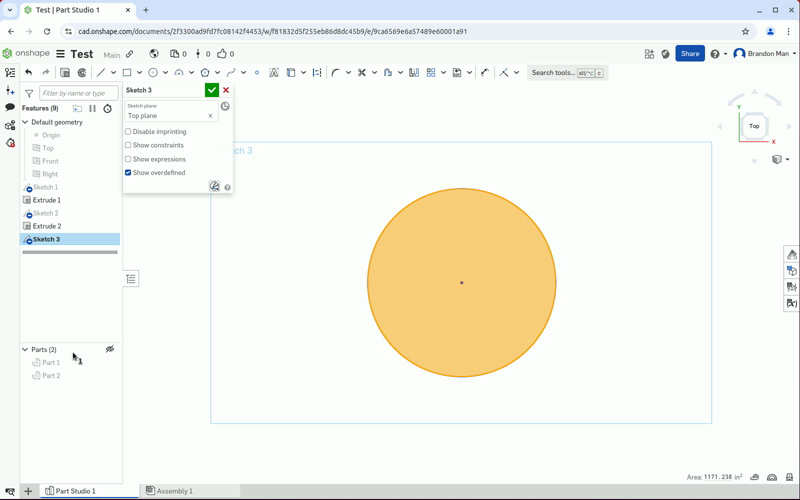
key(shift+y)
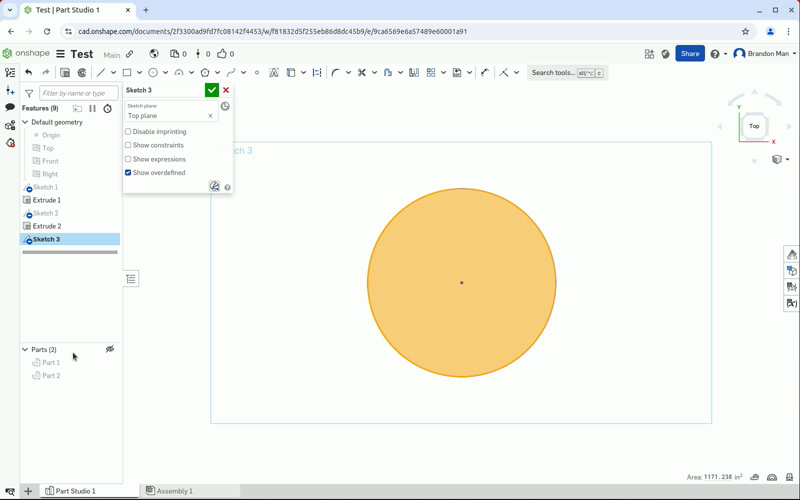
key(shift+e)
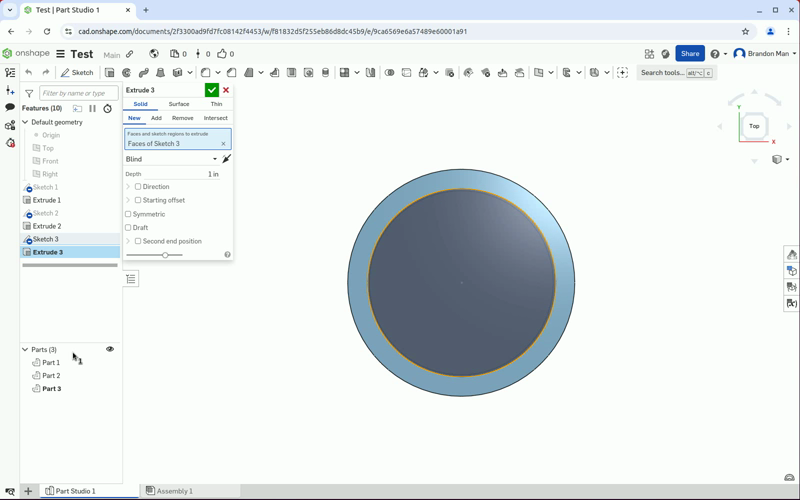
mouse_move(143, 106)
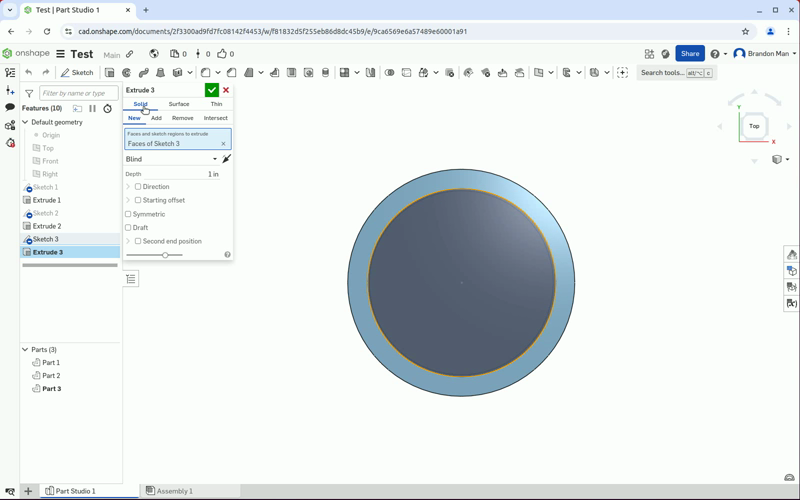
click(143, 106)
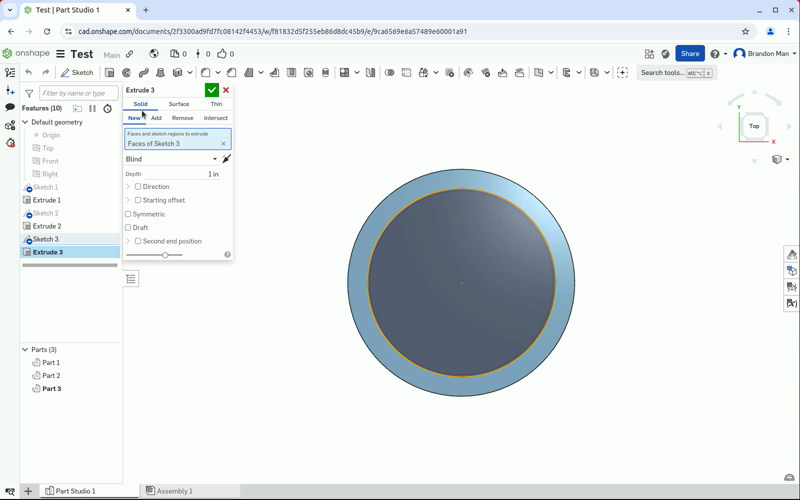
mouse_move(137, 120)
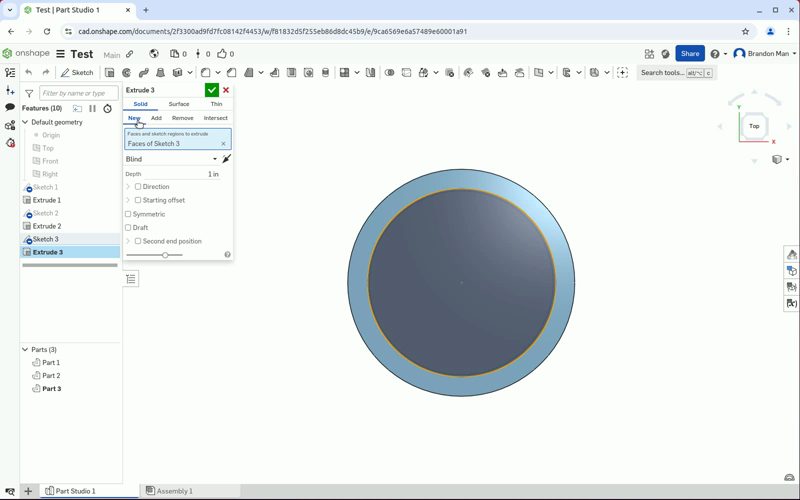
click(137, 120)
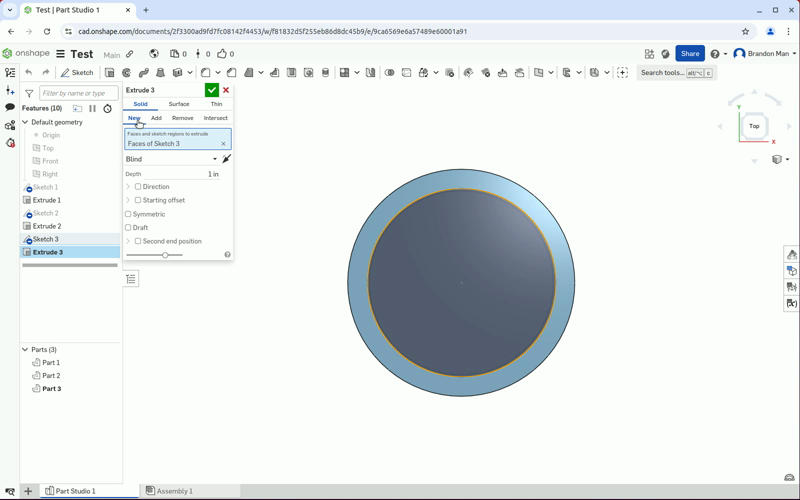
key(tab, 4)
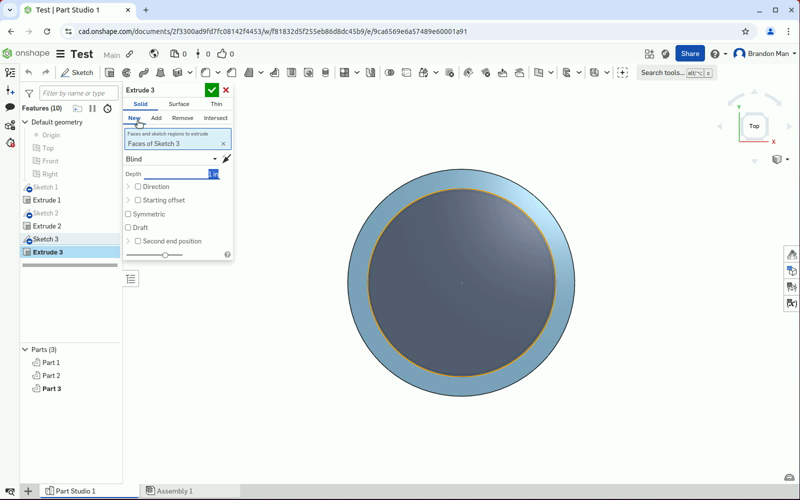
text(8.666)
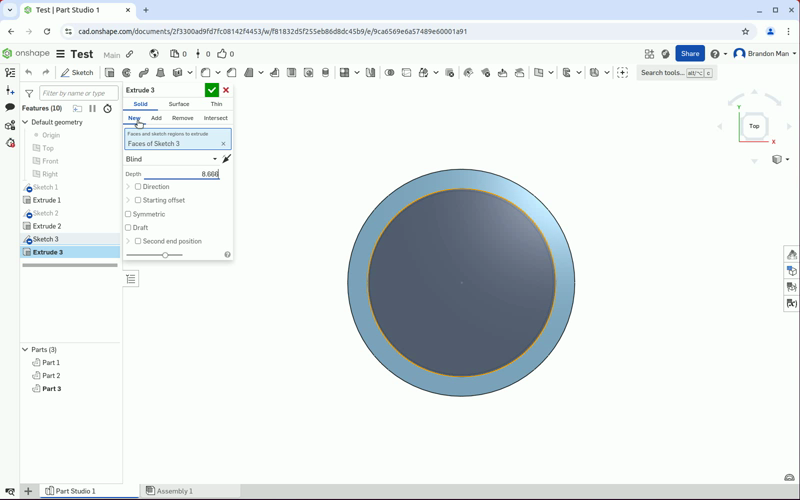
key(enter)
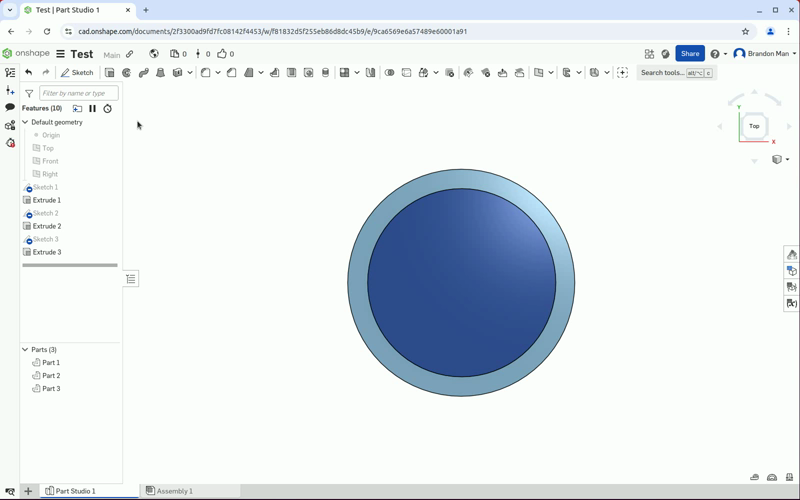
key(shift+h)
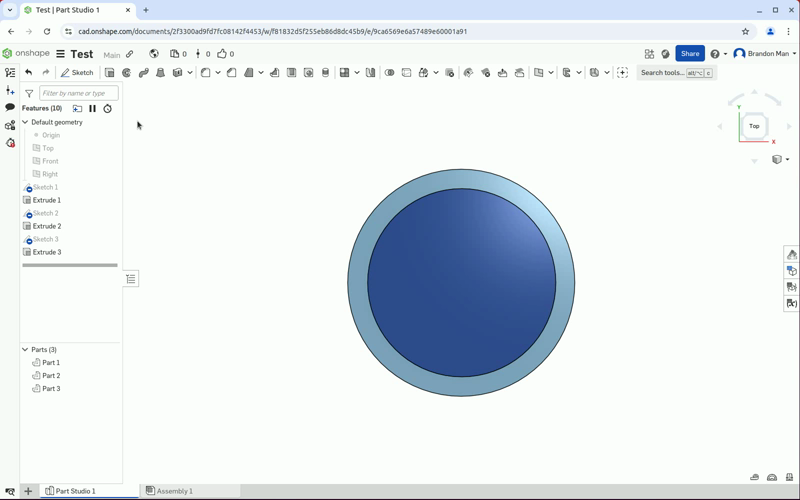
key(shift+h)
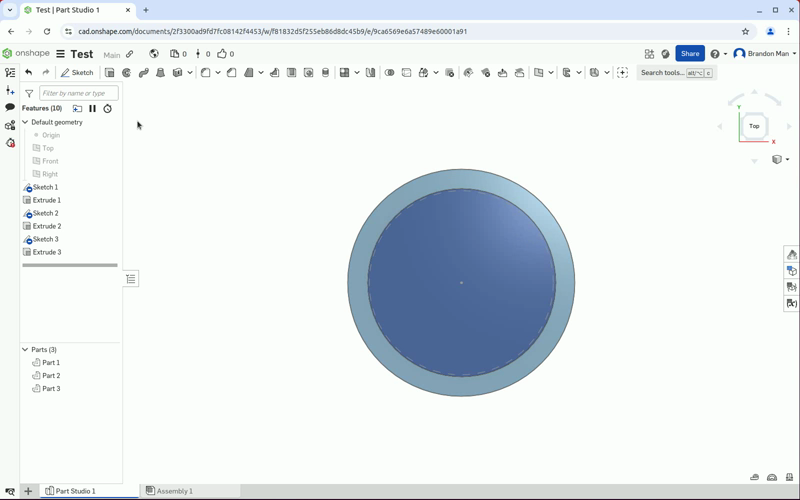
key(shift+7)
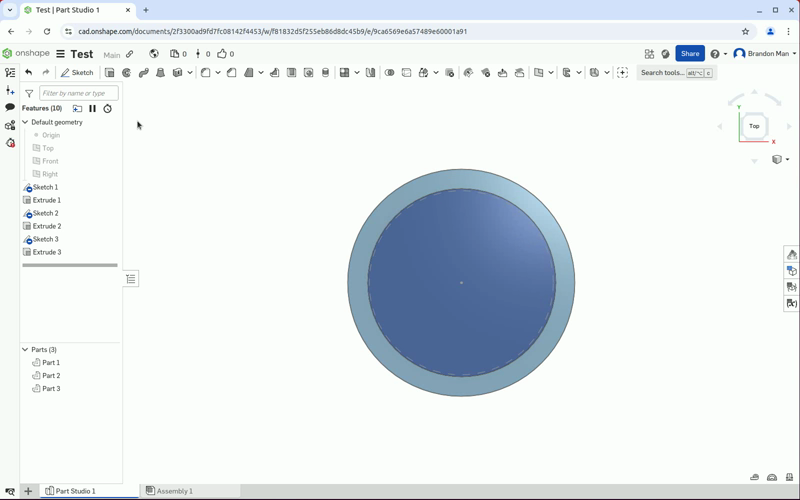
key(up, 3)
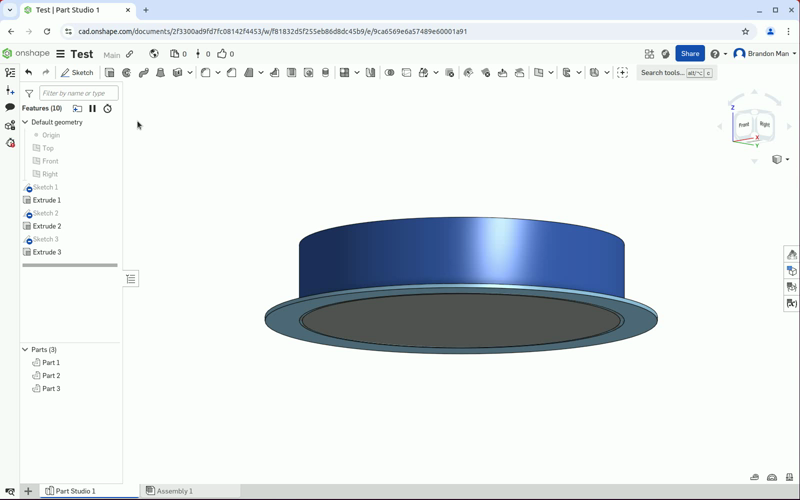
key(left, 3)
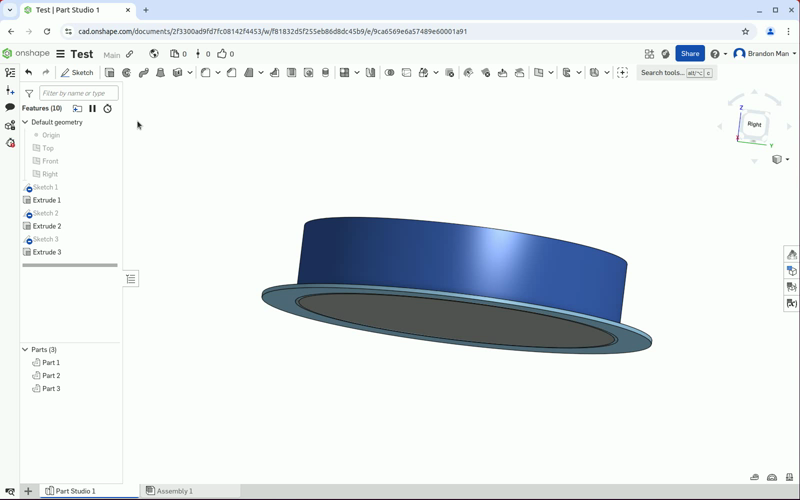
key(right, 3)
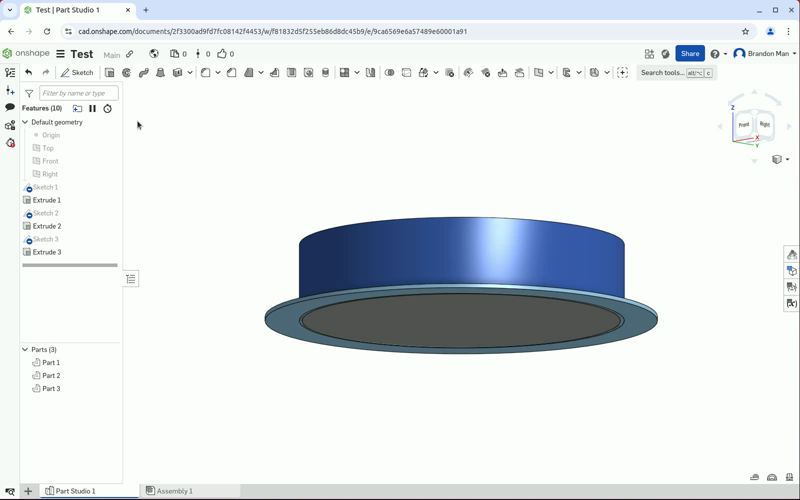
key(down, 3)
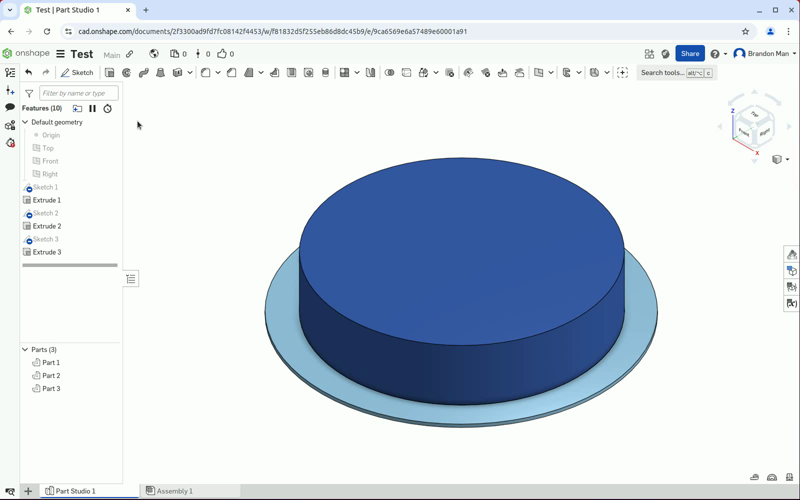
mouse_move(73, 189)
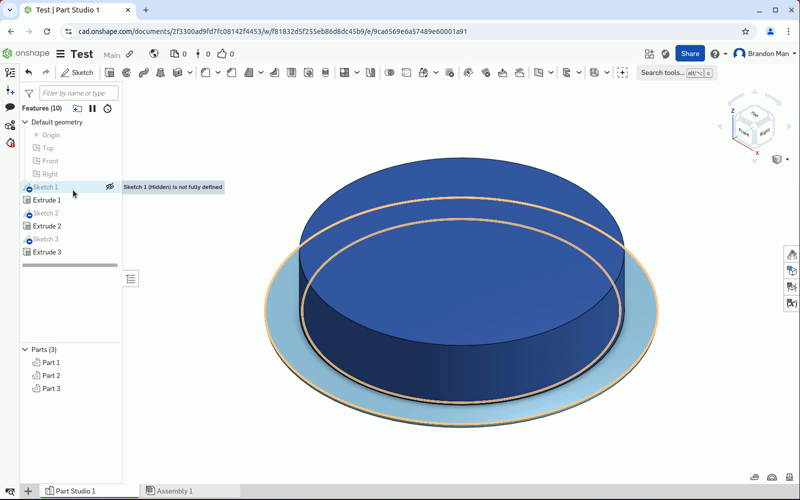
click(73, 189)